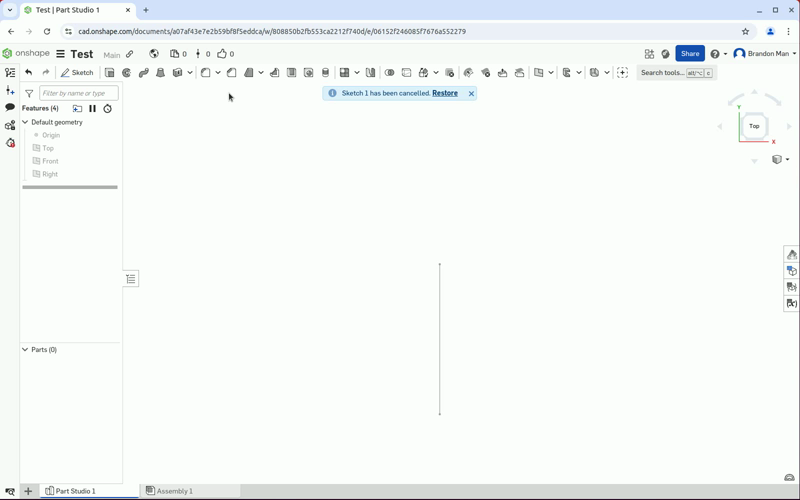
key(shift+h)
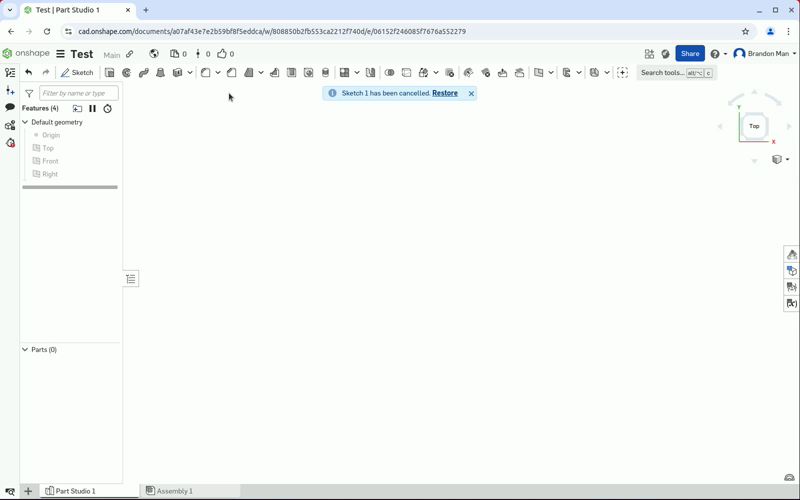
key(shift+s)
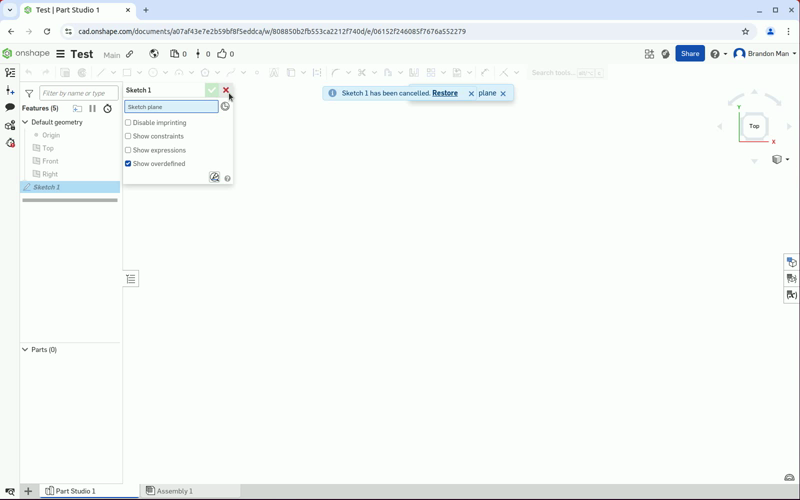
mouse_move(73, 150)
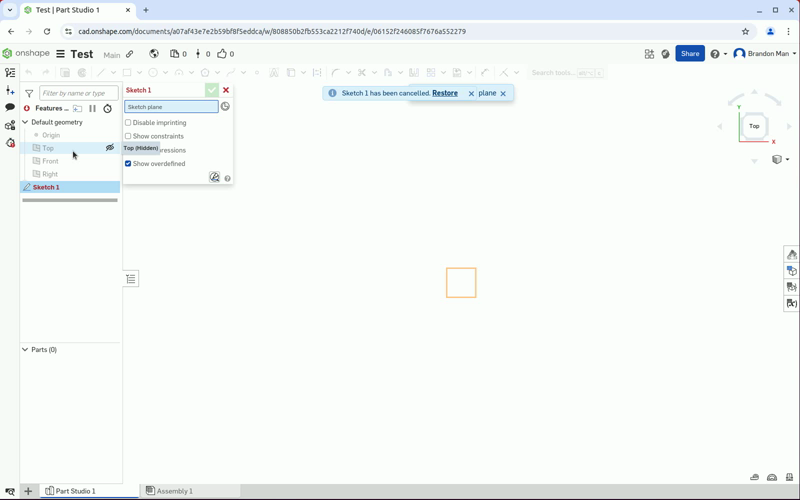
click(73, 150)
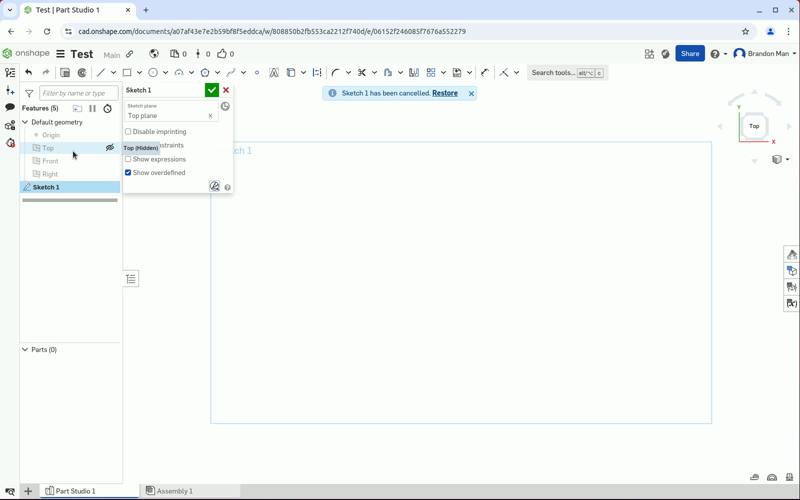
mouse_move(73, 352)
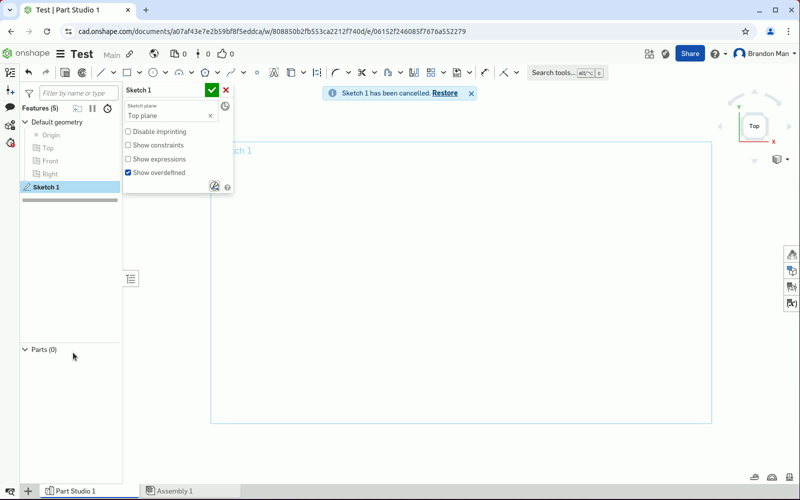
key(y)
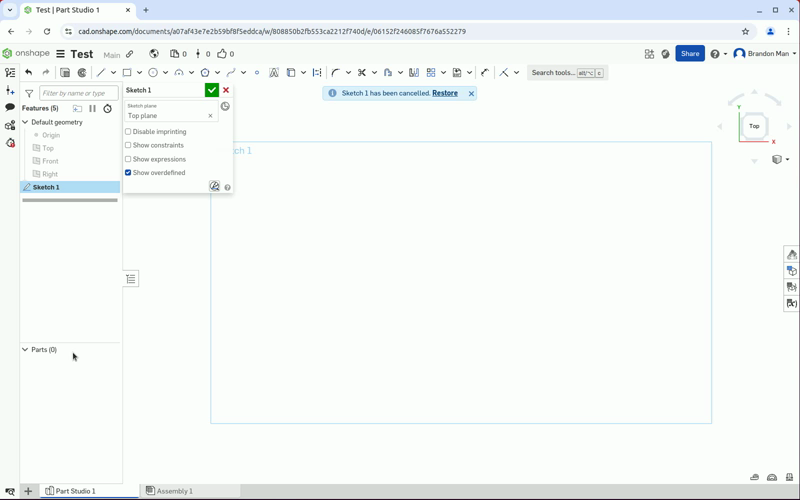
key(l)
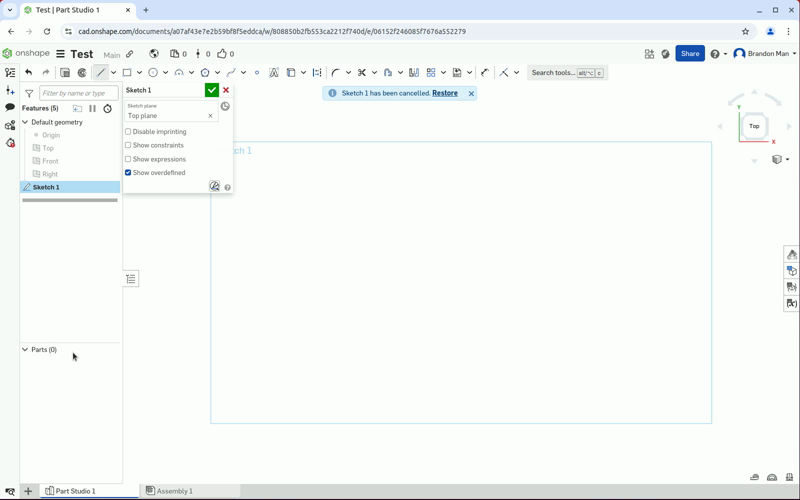
key_down(shift)
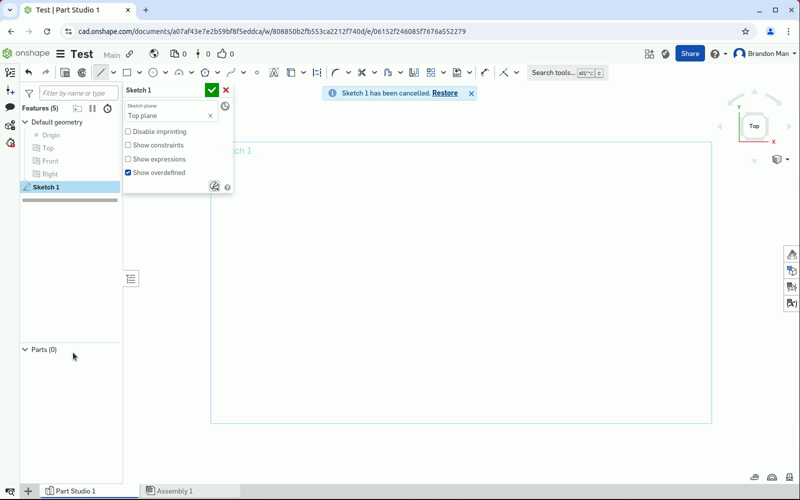
mouse_move(376, 311)
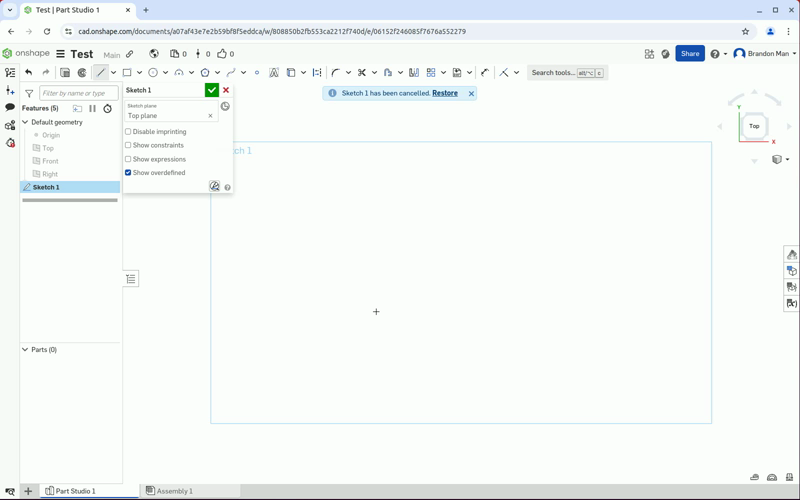
click(376, 311)
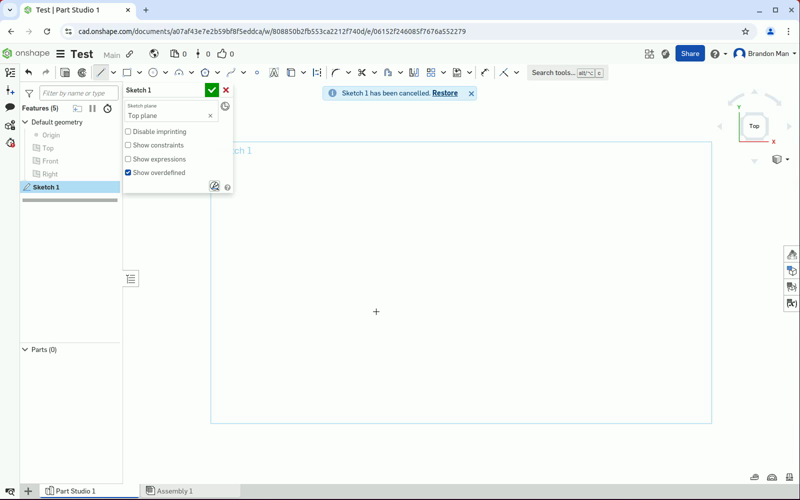
key_up(shift)
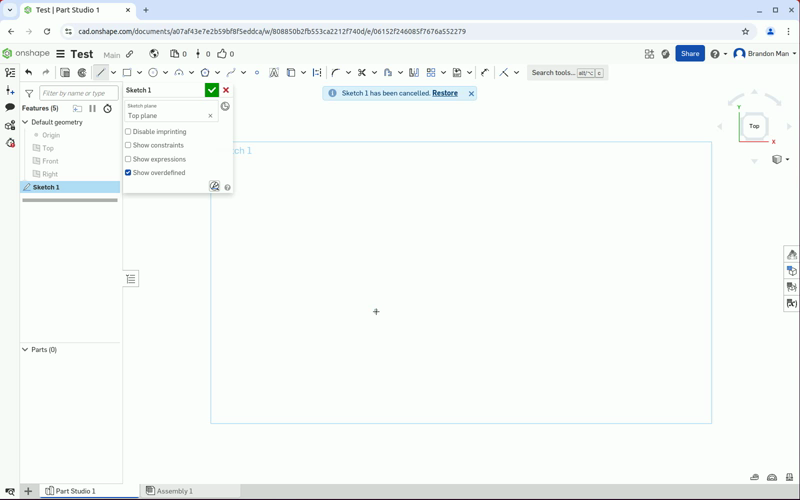
key_down(shift)
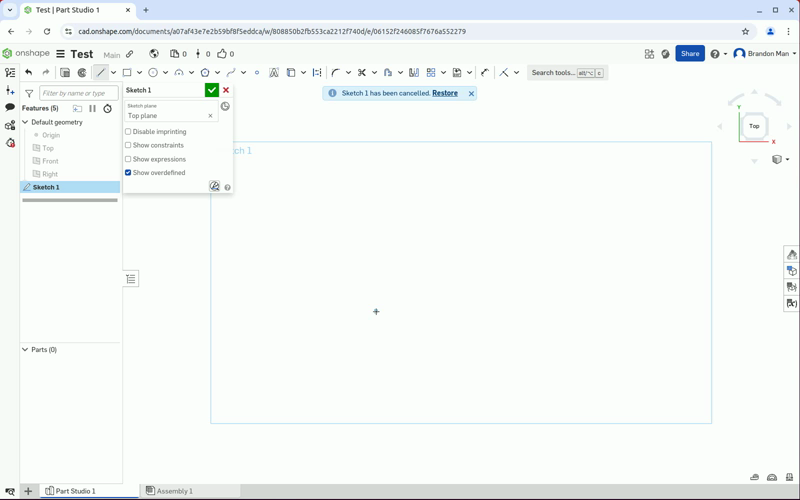
mouse_move(544, 311)
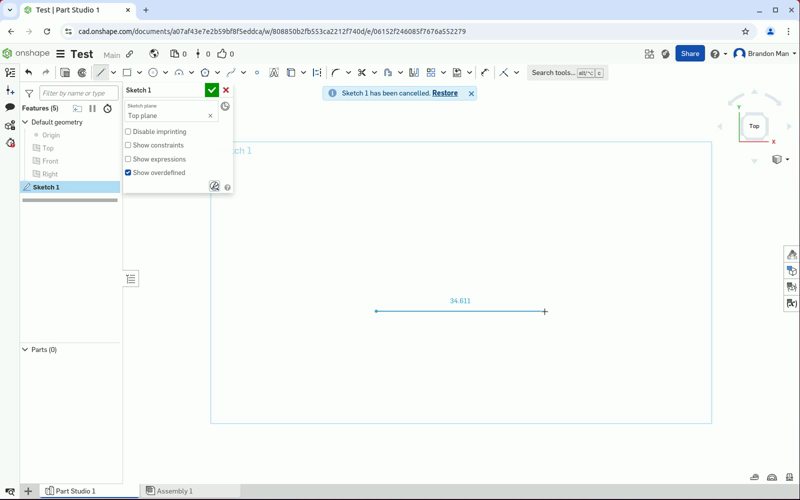
click(544, 311)
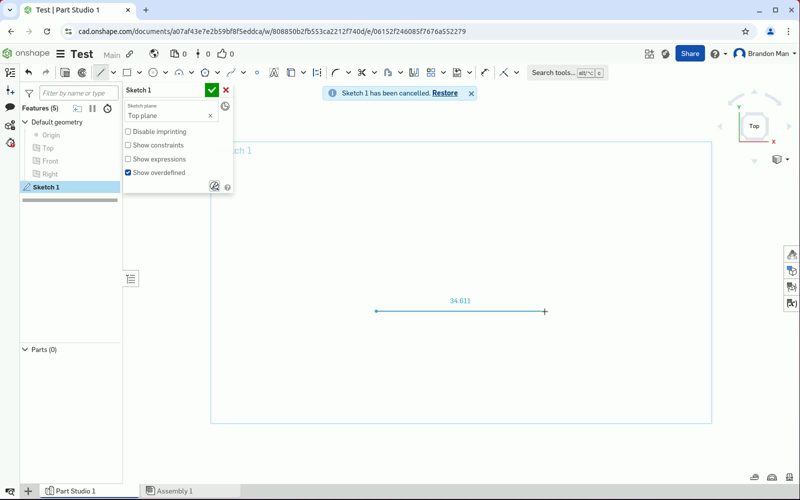
key_up(shift)
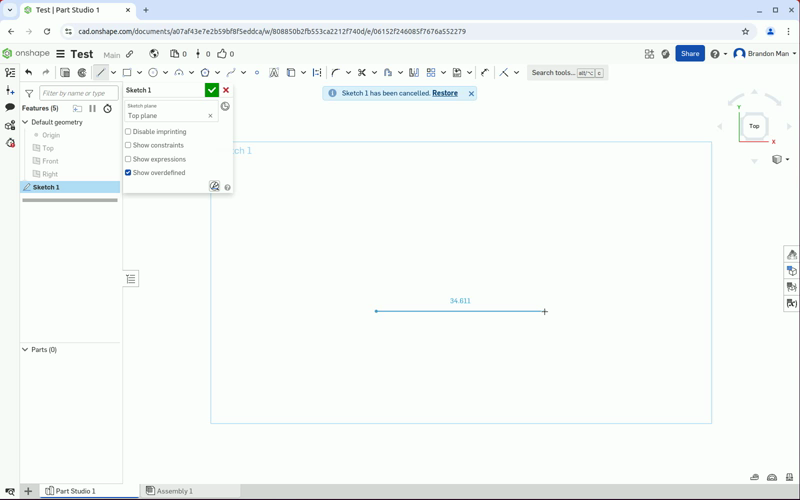
key_down(shift)
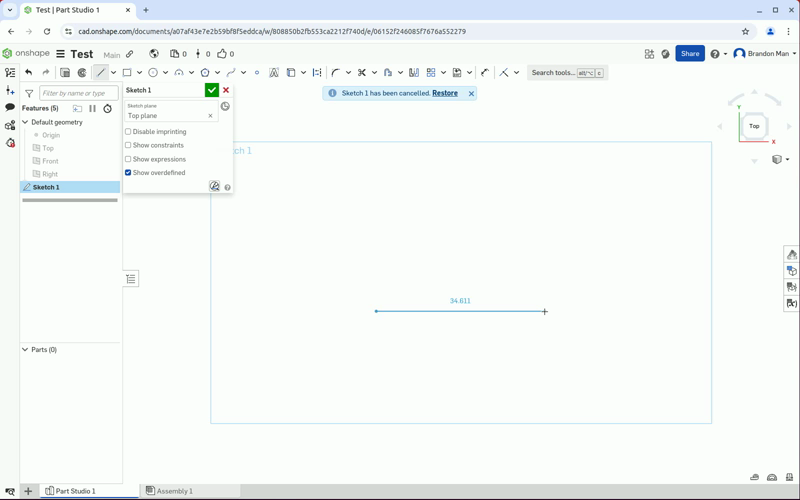
mouse_move(574, 311)
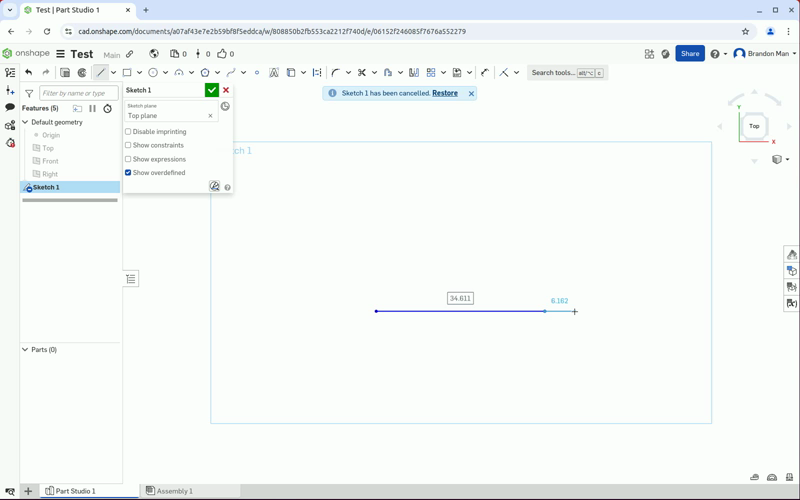
mouse_move(544, 254)
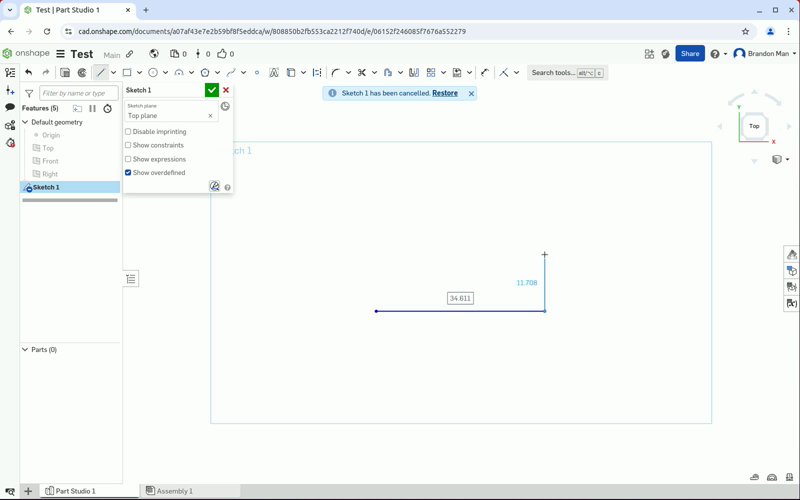
click(544, 254)
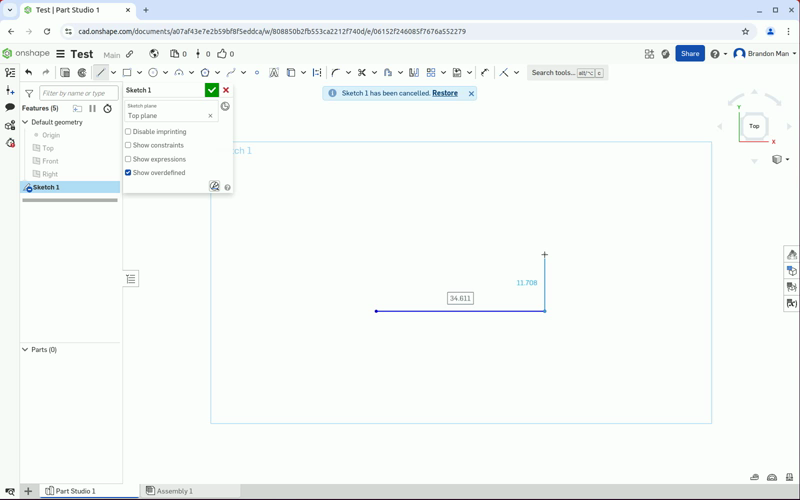
key_up(shift)
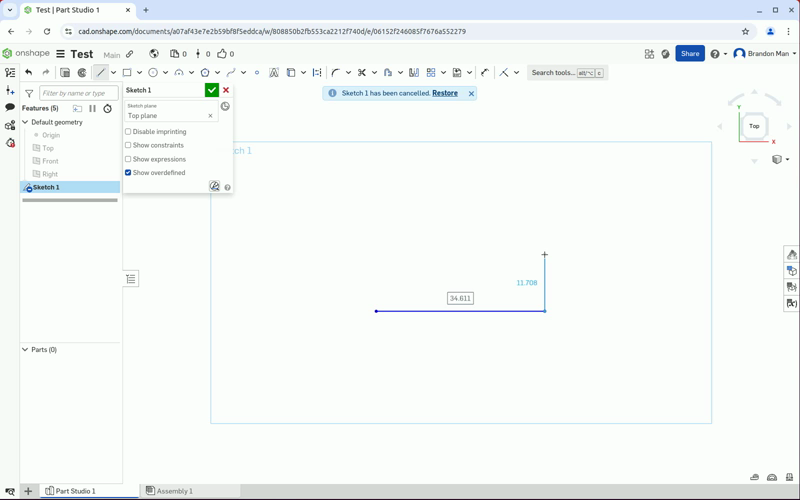
key_down(shift)
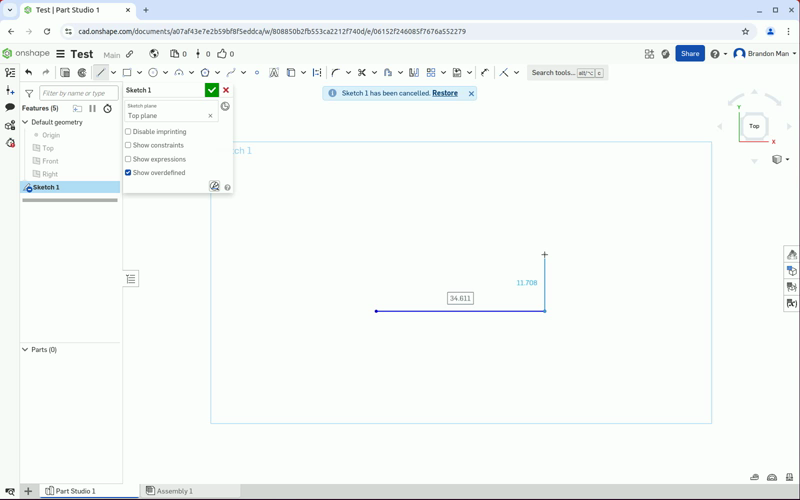
mouse_move(376, 254)
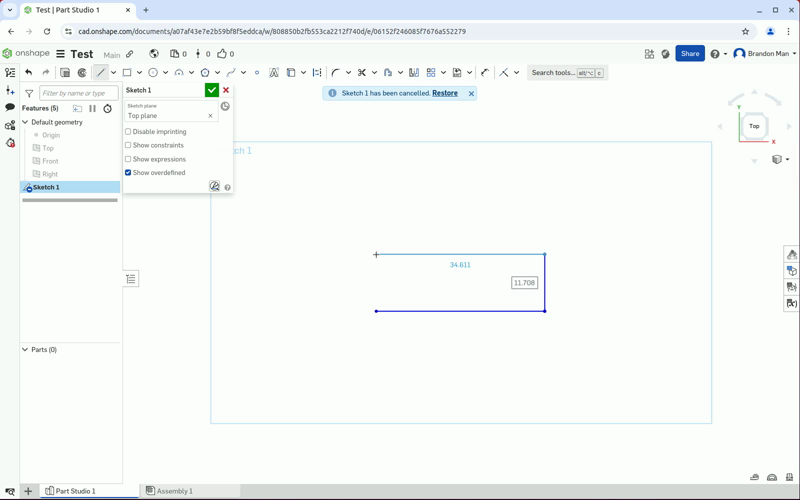
click(376, 254)
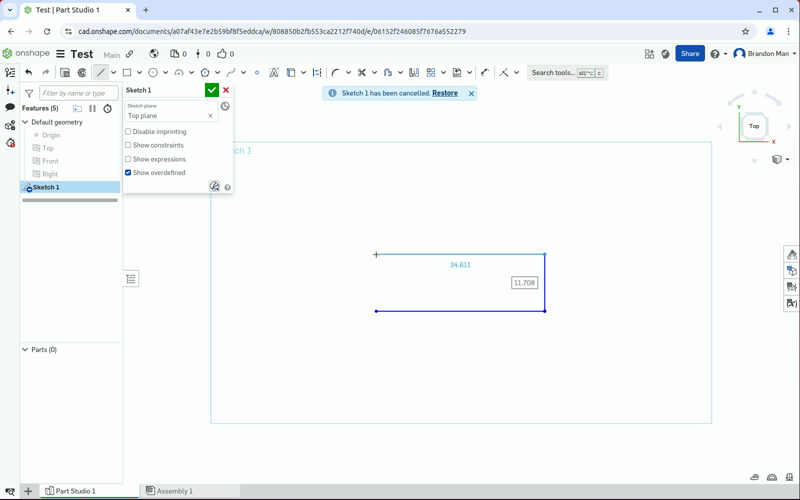
key_up(shift)
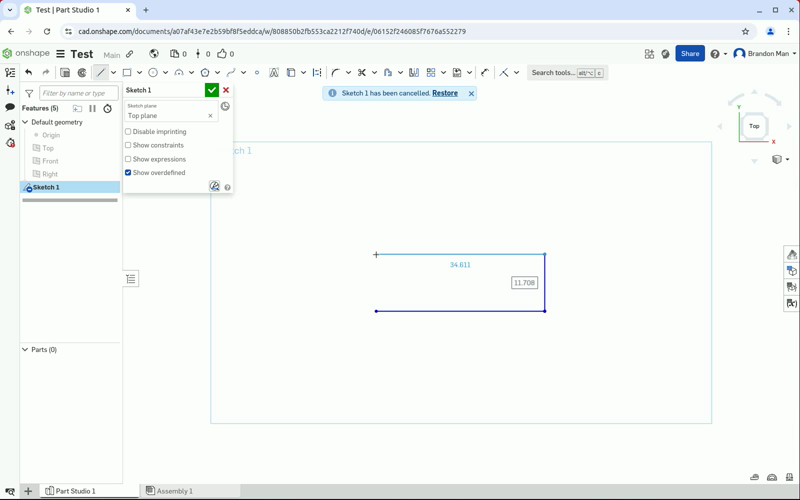
mouse_move(406, 254)
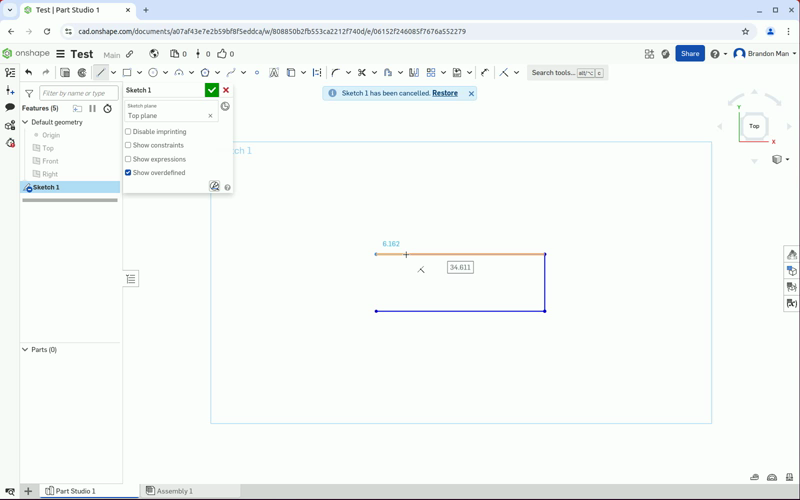
key_down(shift)
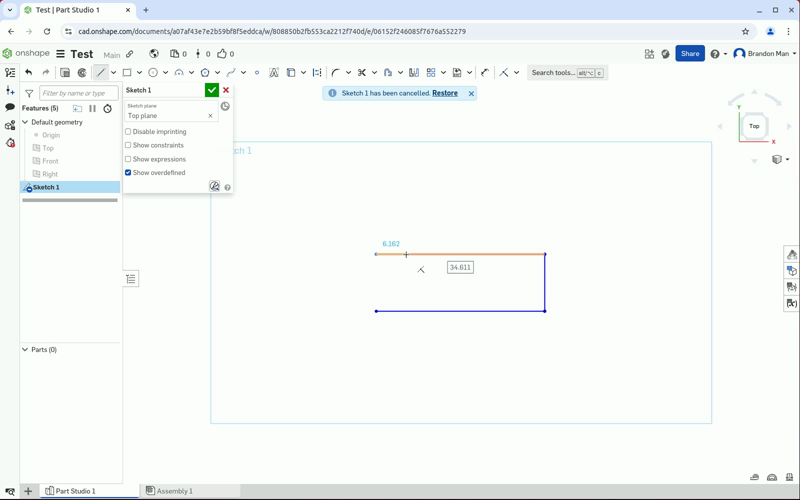
mouse_move(376, 311)
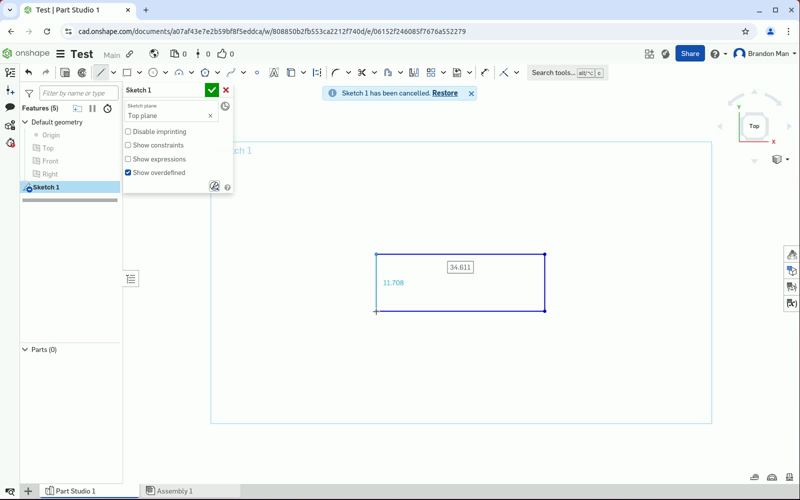
key_up(shift)
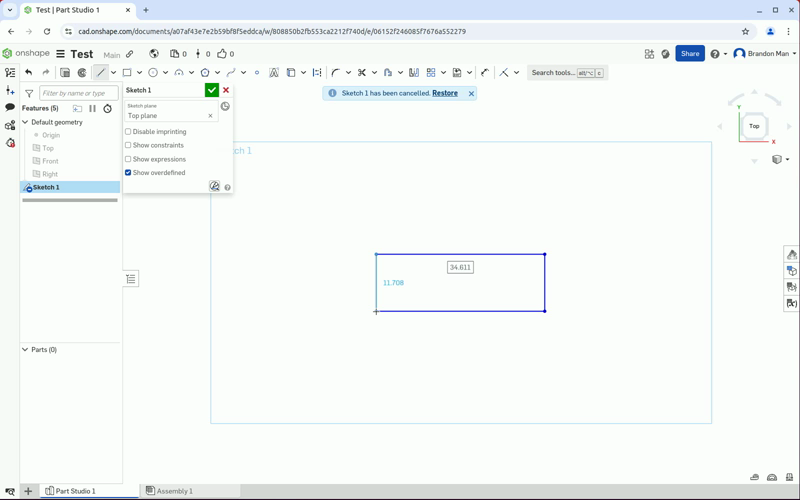
click(376, 311)
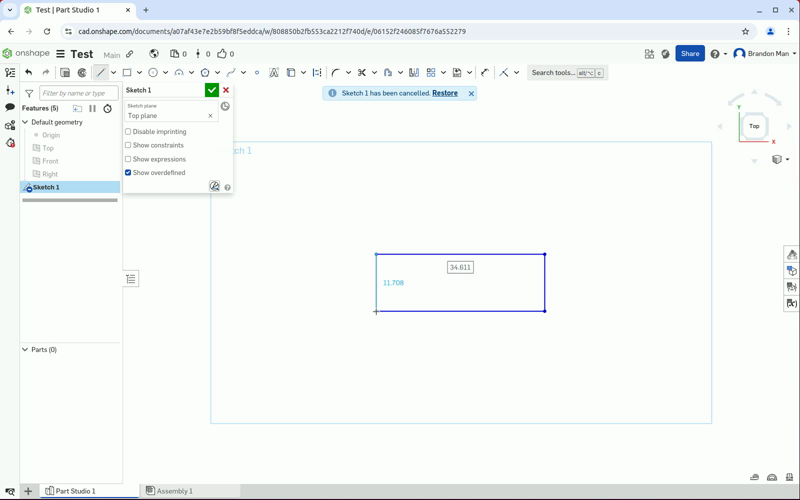
key(esc)
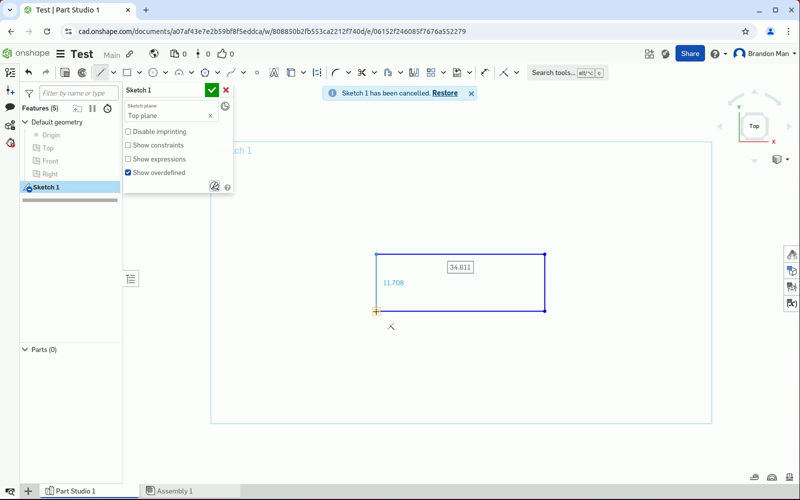
mouse_move(511, 292)
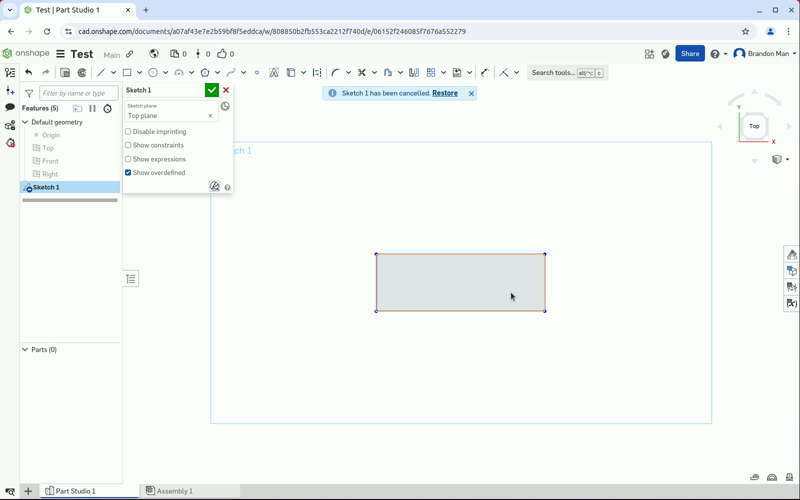
click(511, 292)
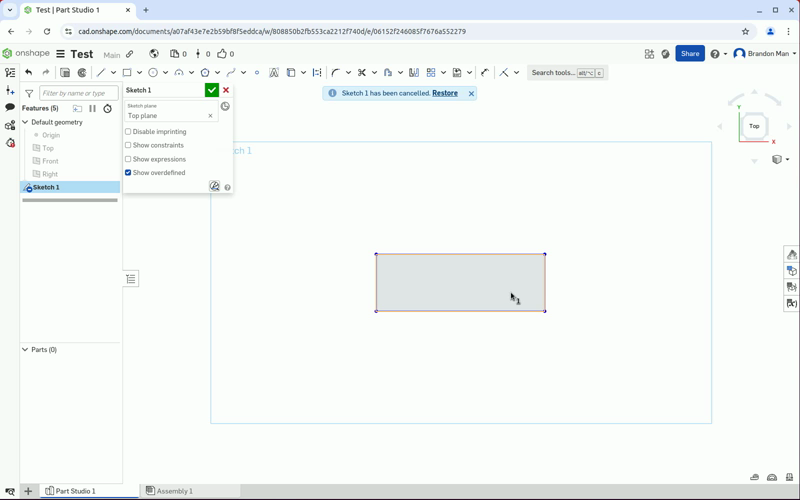
mouse_move(73, 352)
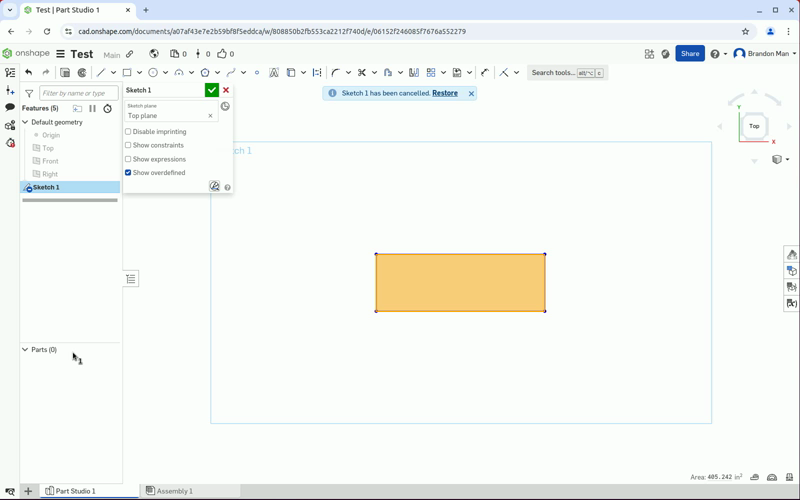
key(shift+y)
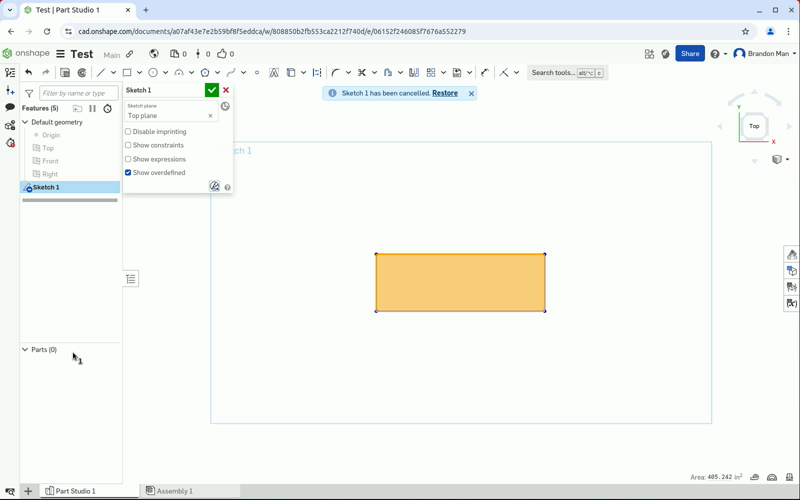
key(shift+e)
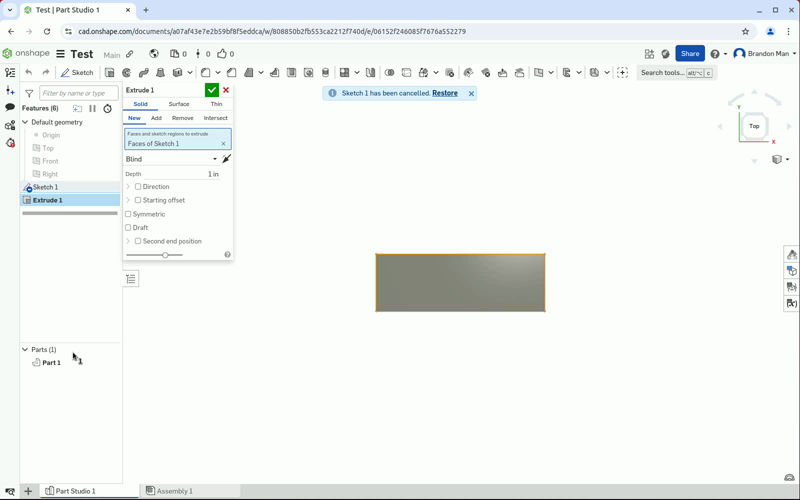
mouse_move(143, 106)
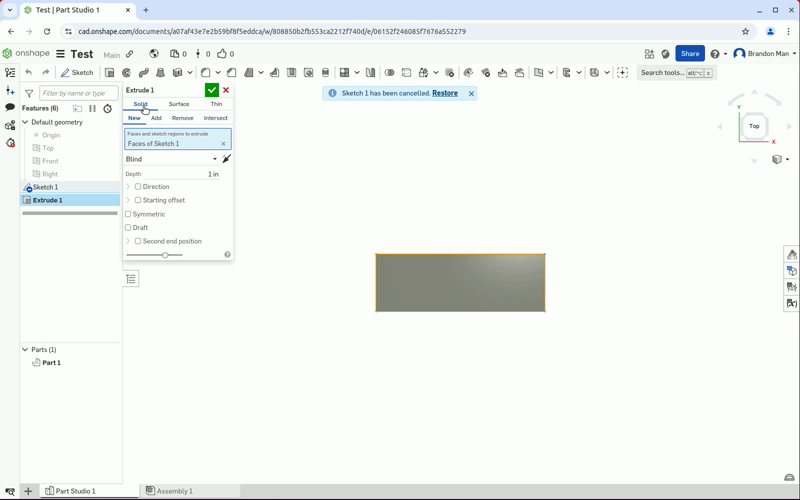
click(143, 106)
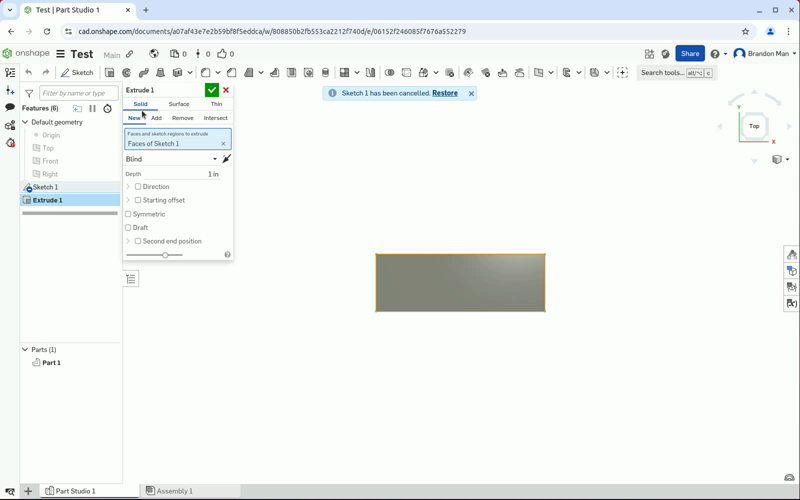
mouse_move(137, 120)
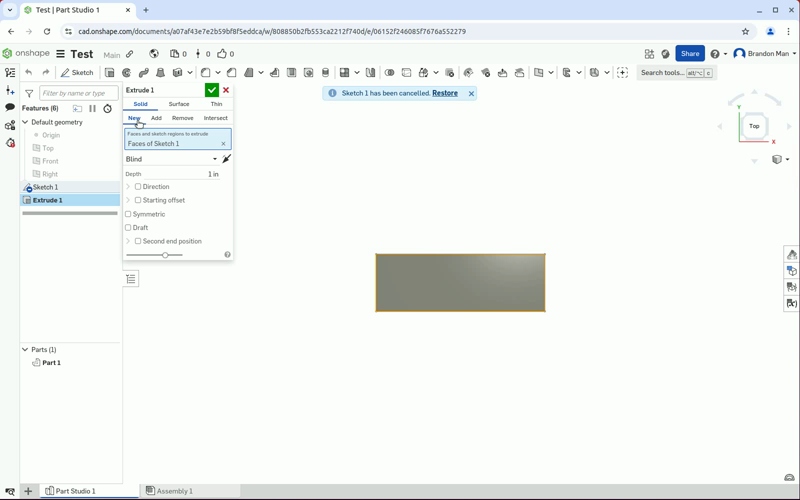
click(137, 120)
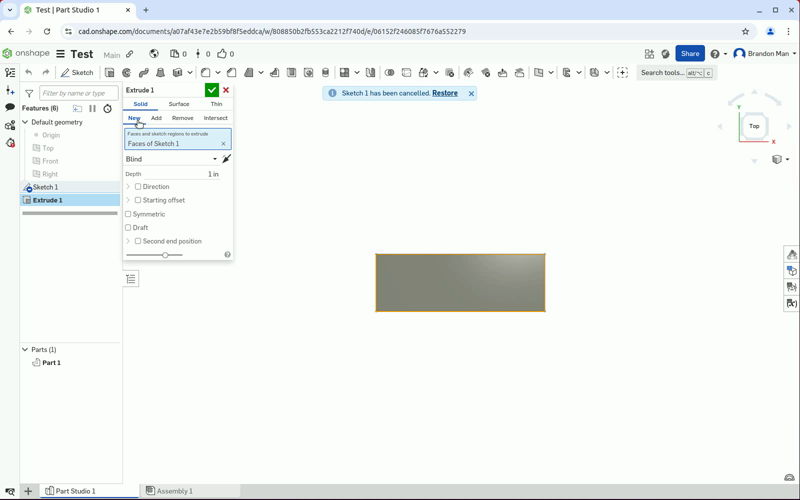
key(tab, 4)
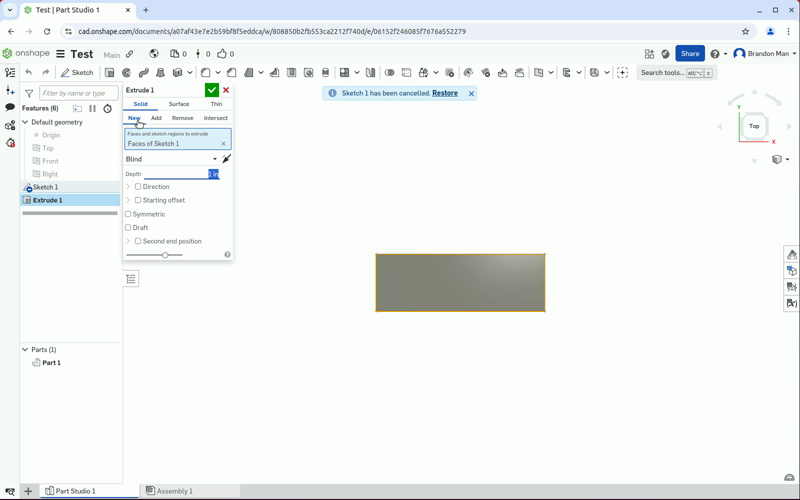
text(11.554)
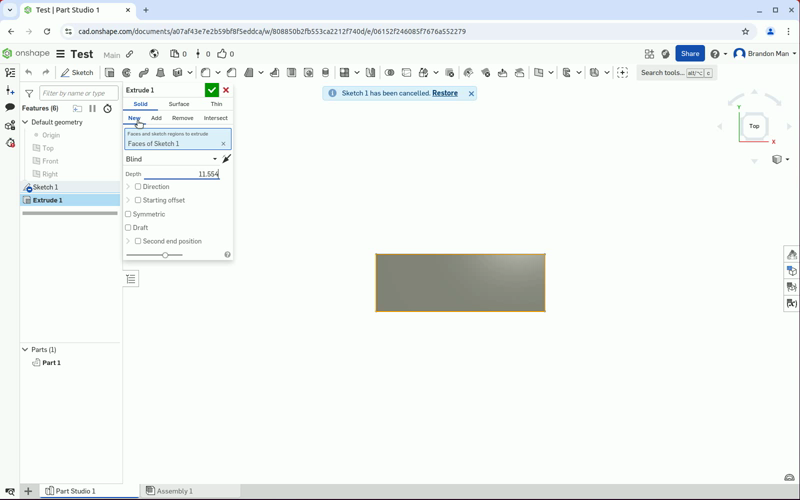
key(enter)
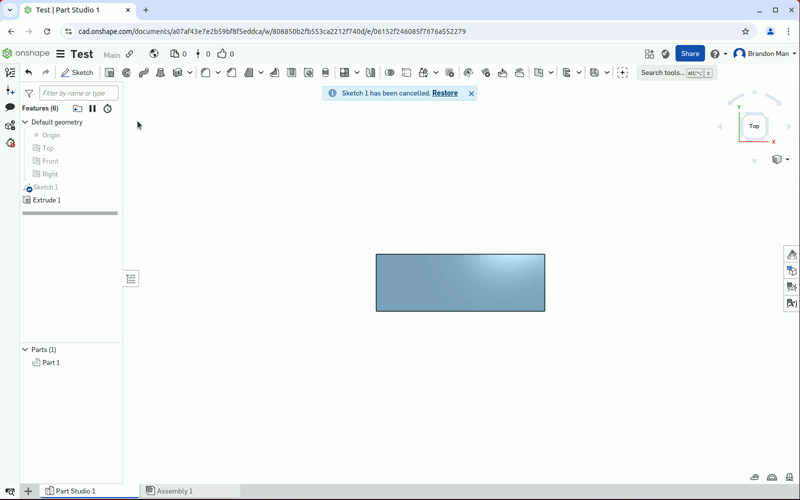
key(shift+h)
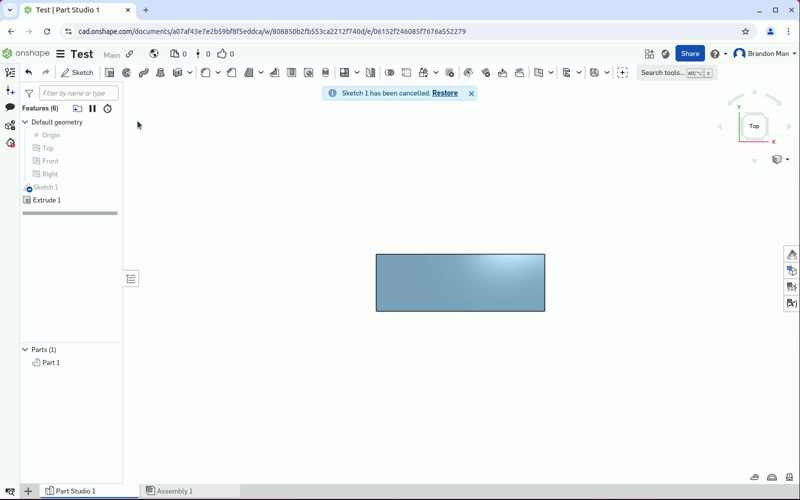
key(shift+h)
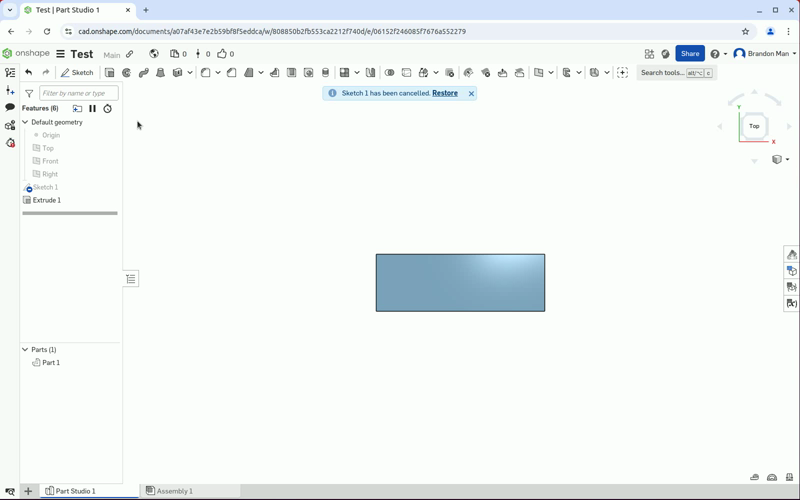
mouse_move(73, 189)
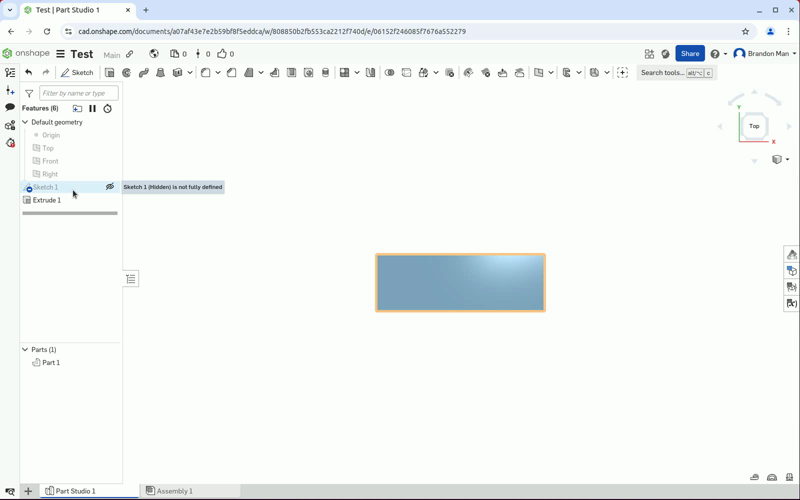
click(73, 189)
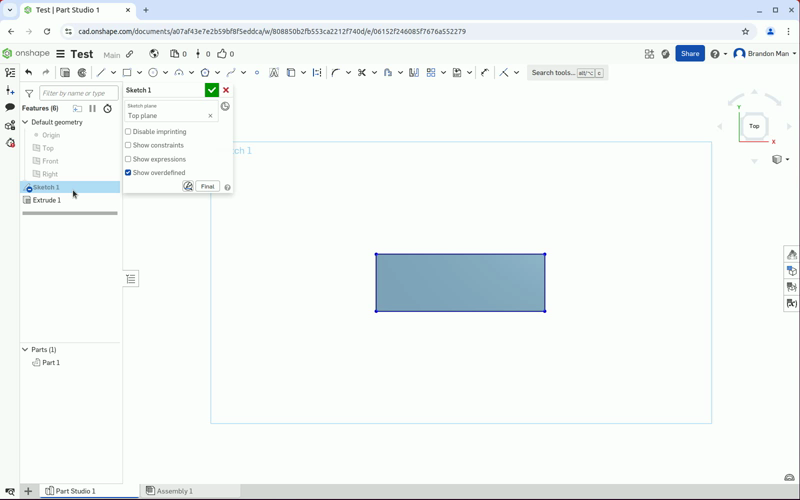
mouse_move(229, 92)
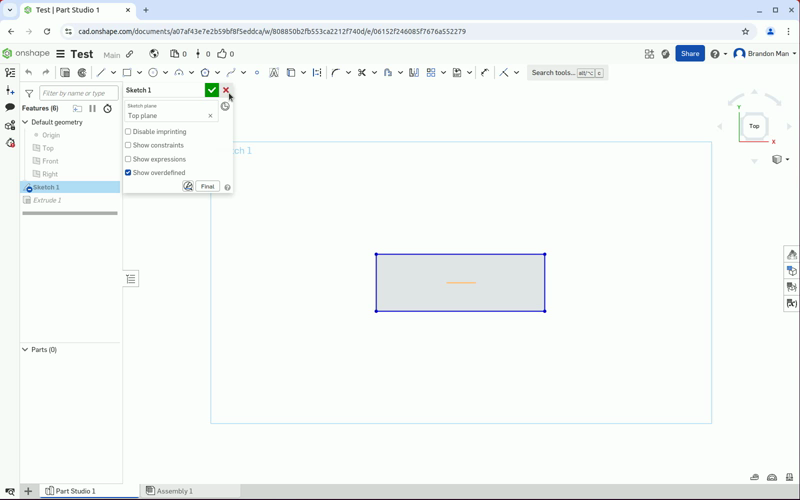
click(229, 92)
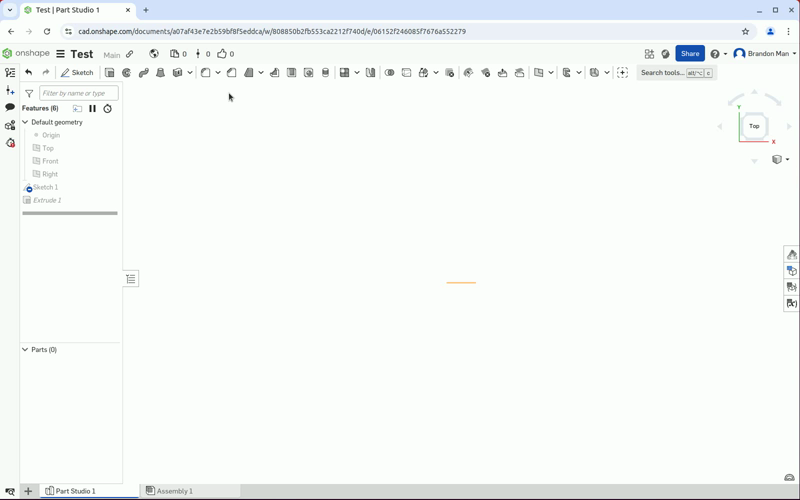
mouse_move(541, 75)
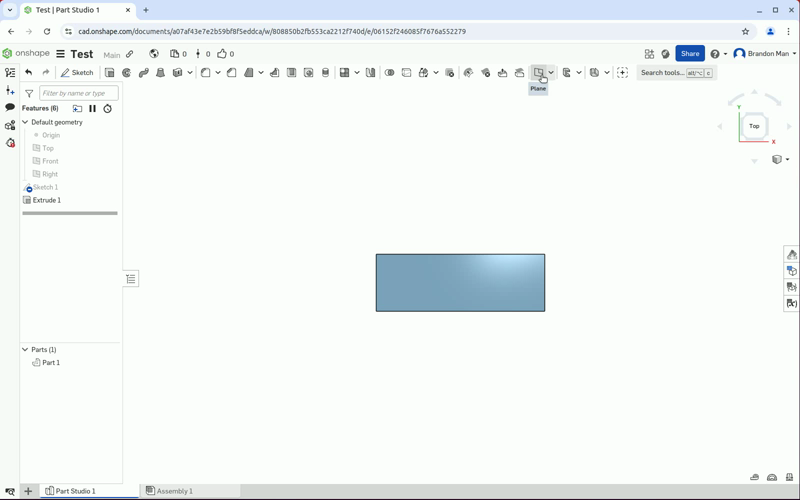
click(541, 75)
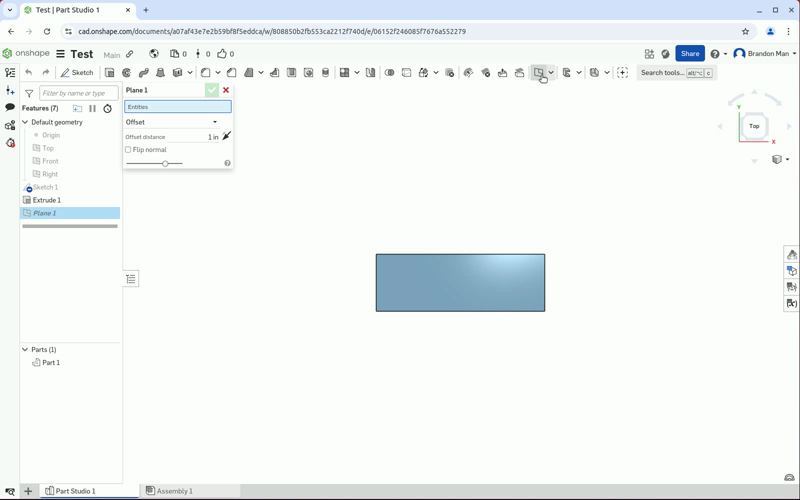
mouse_move(73, 150)
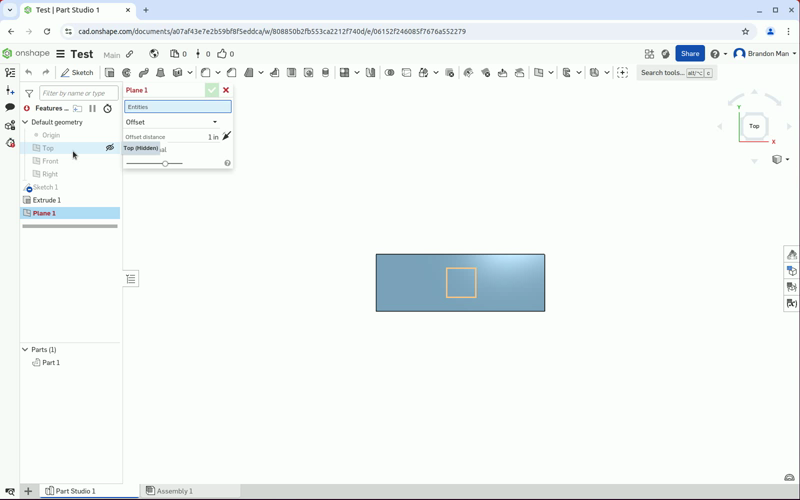
click(73, 150)
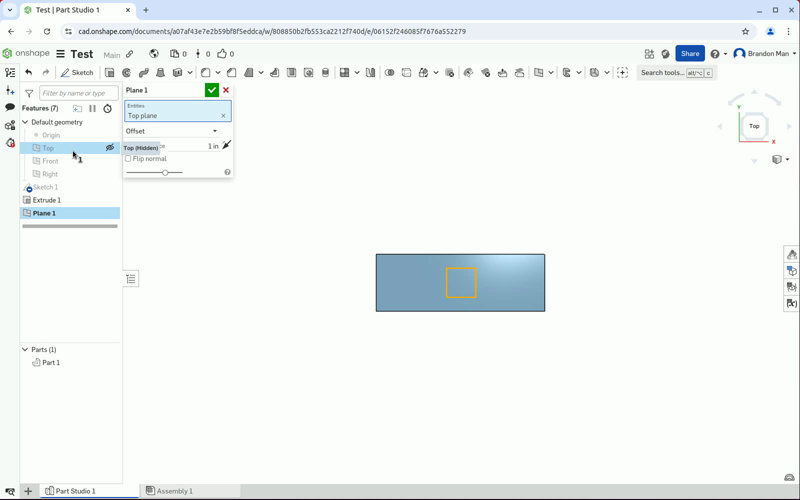
key(tab, 2)
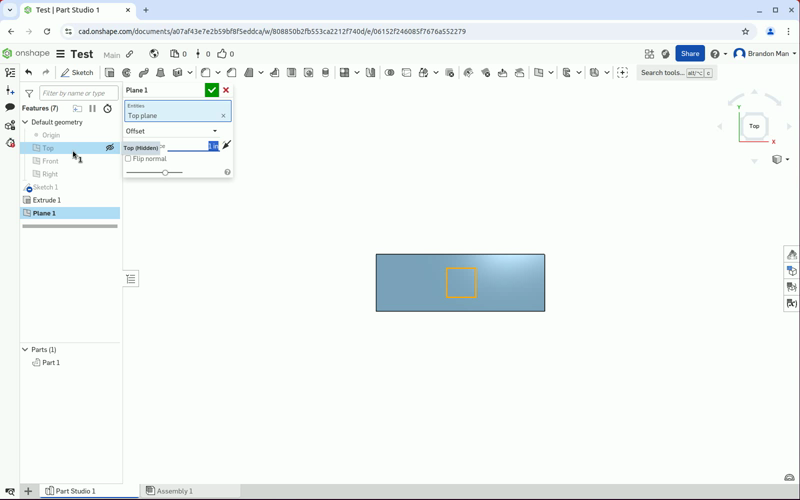
text(11.554)
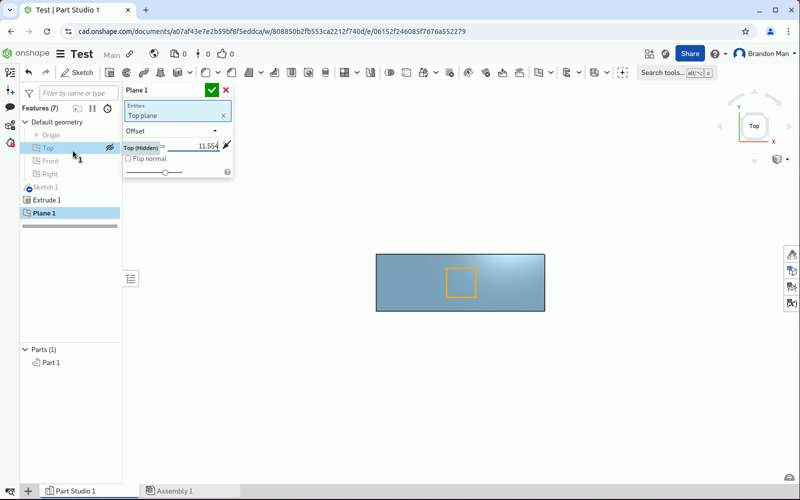
key(enter, 2)
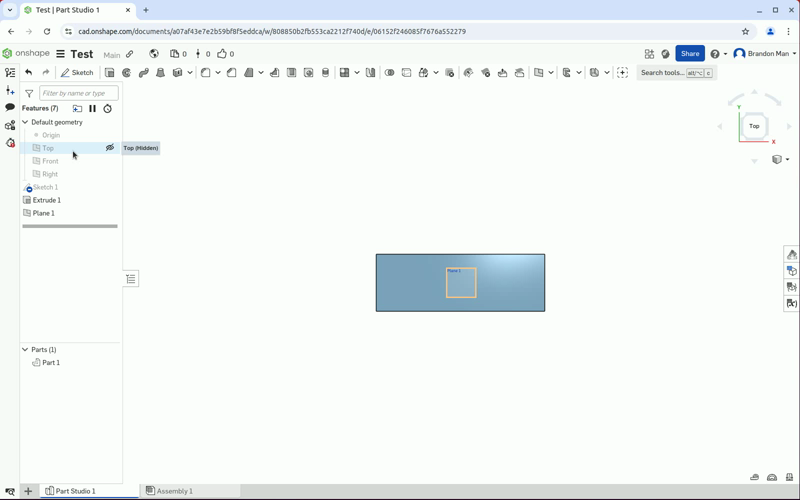
key(shift+s)
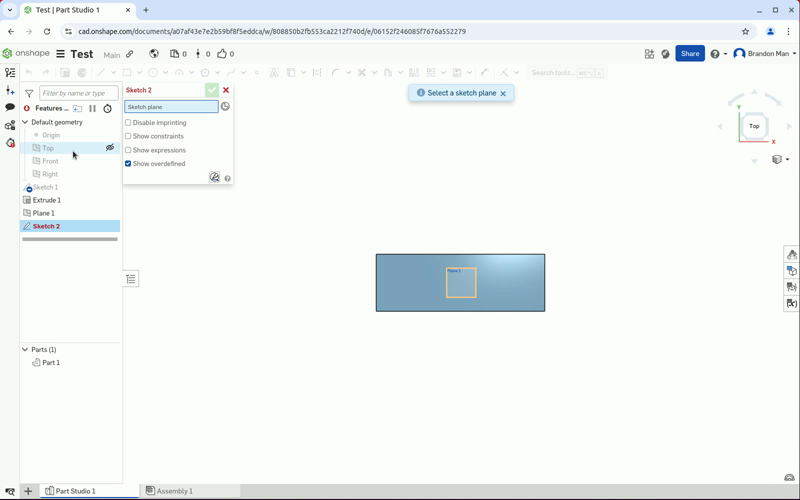
mouse_move(73, 215)
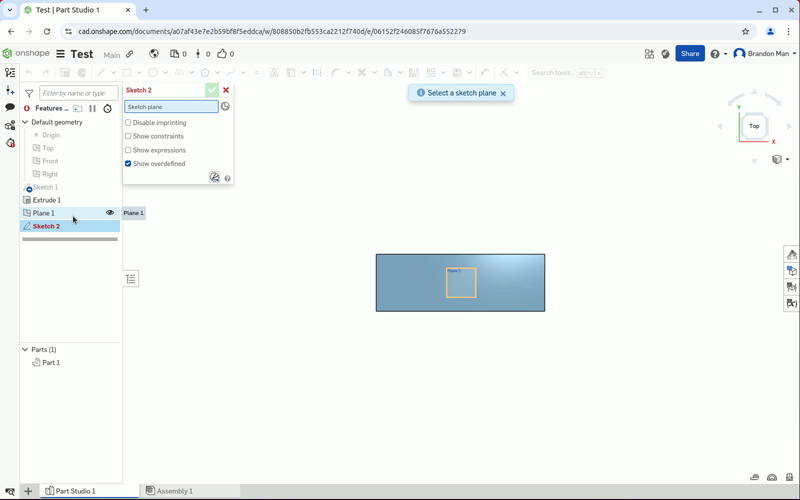
click(73, 215)
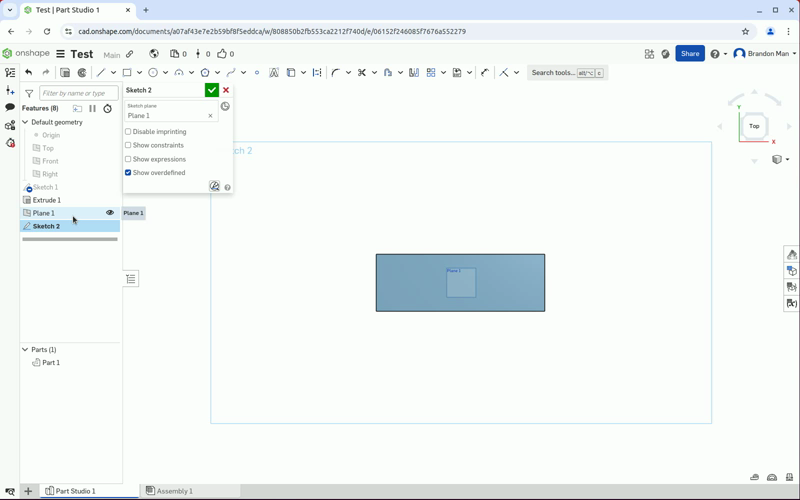
mouse_move(73, 352)
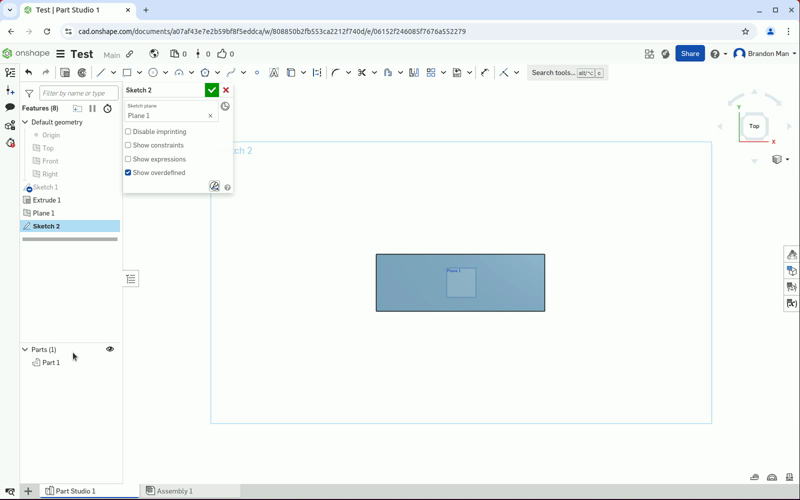
key(y)
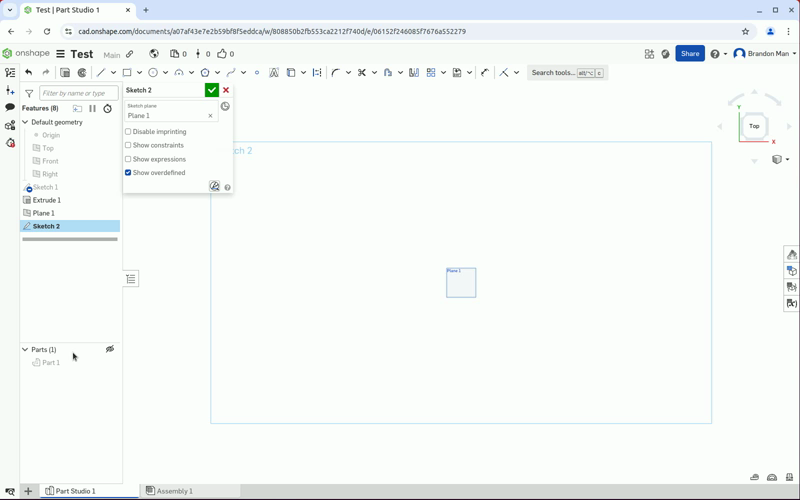
key(l)
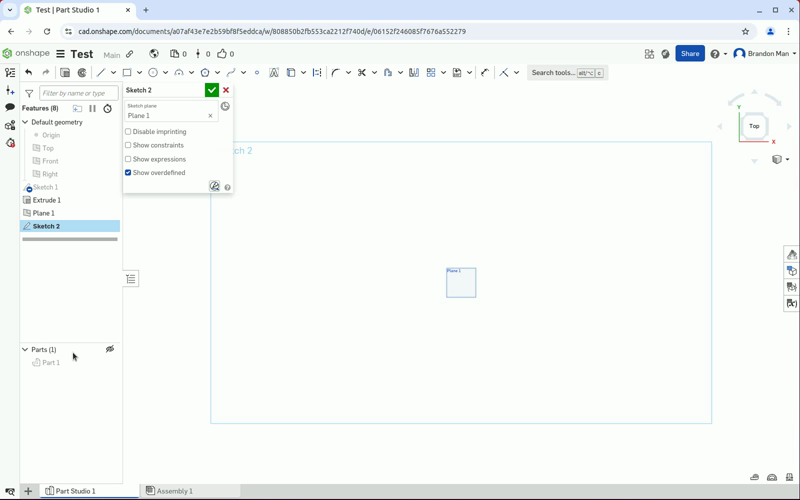
key_down(shift)
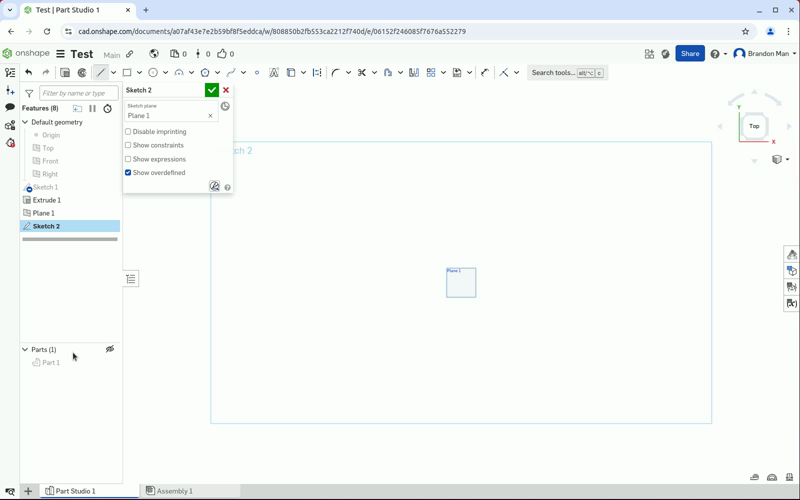
mouse_move(432, 311)
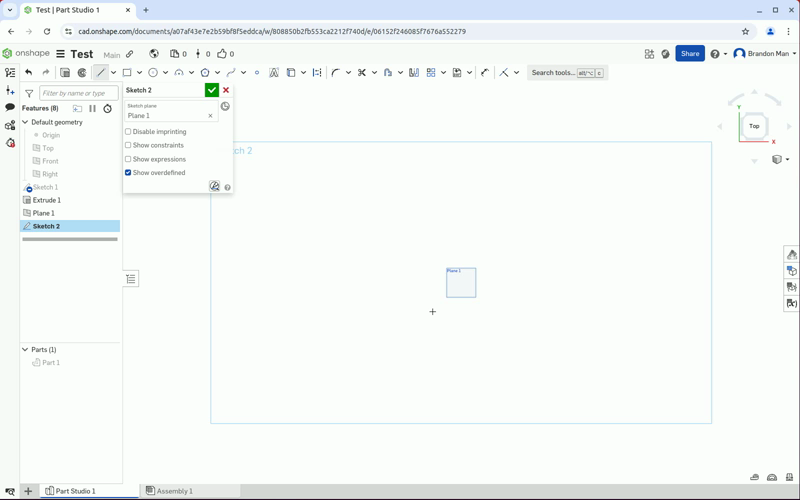
click(432, 311)
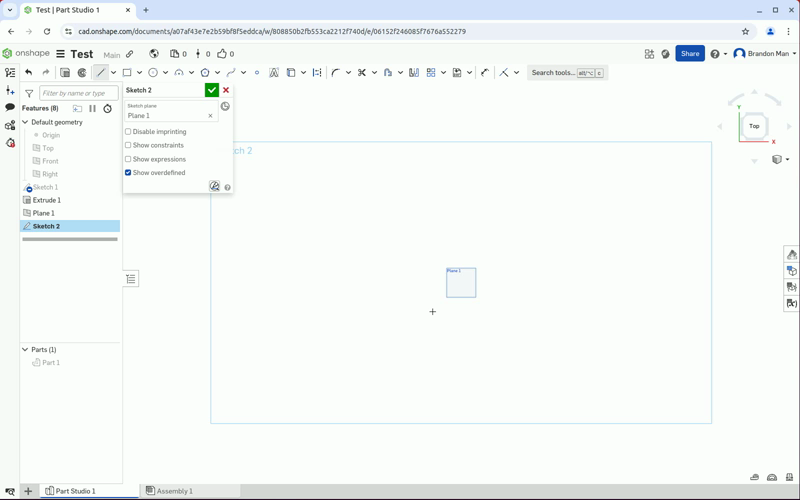
key_up(shift)
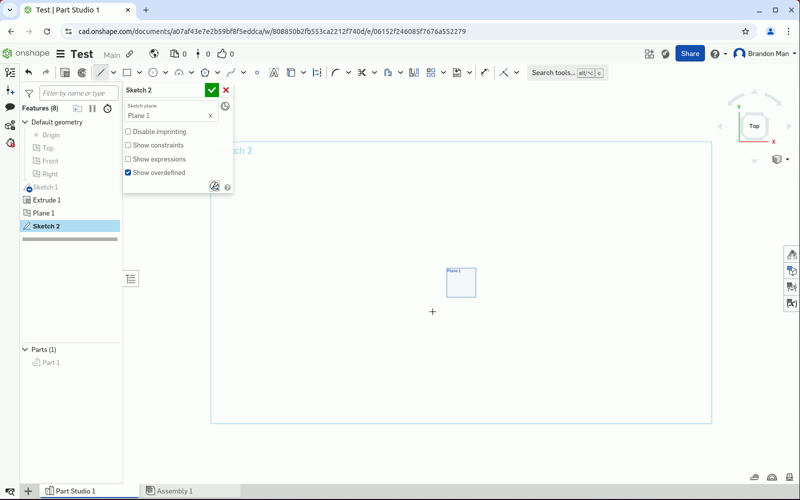
key_down(shift)
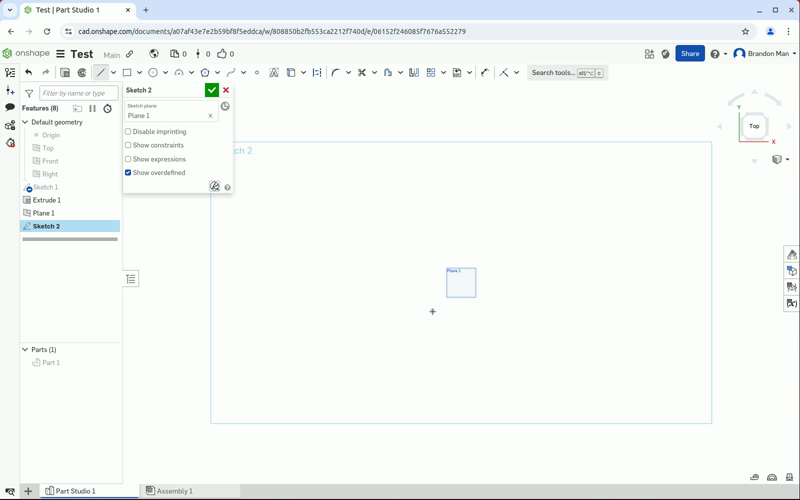
mouse_move(545, 311)
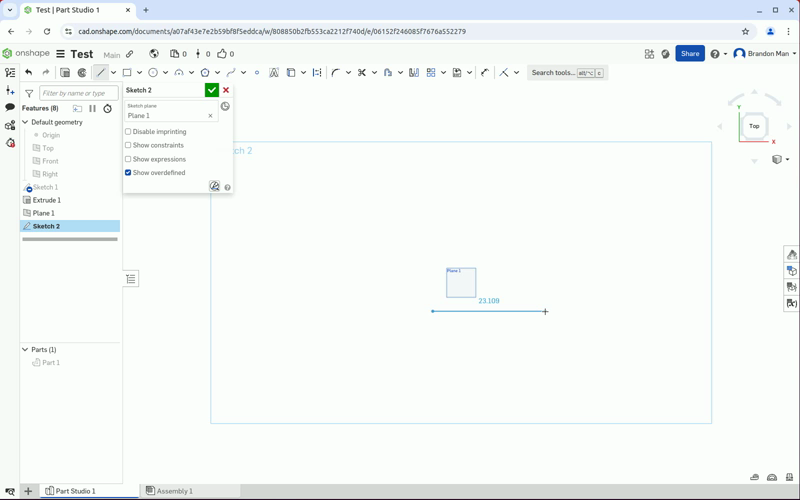
click(545, 311)
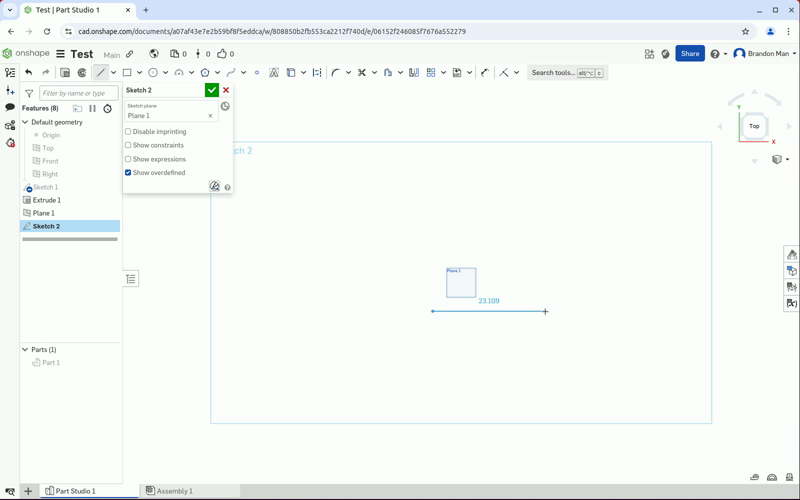
key_up(shift)
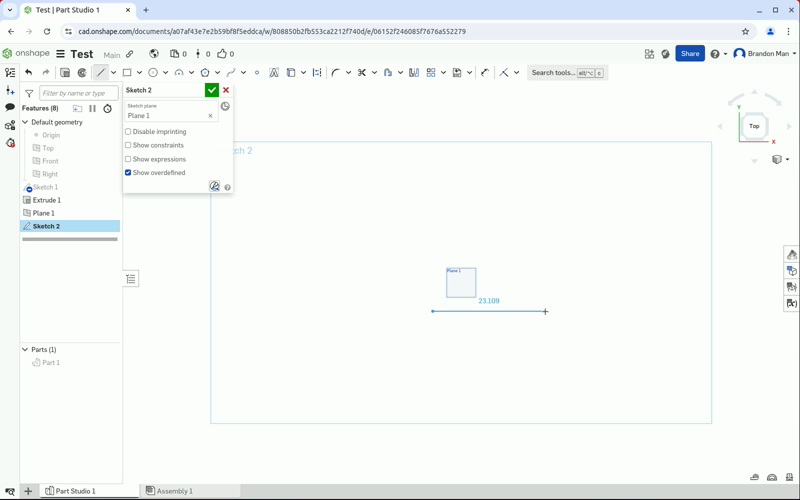
key_down(shift)
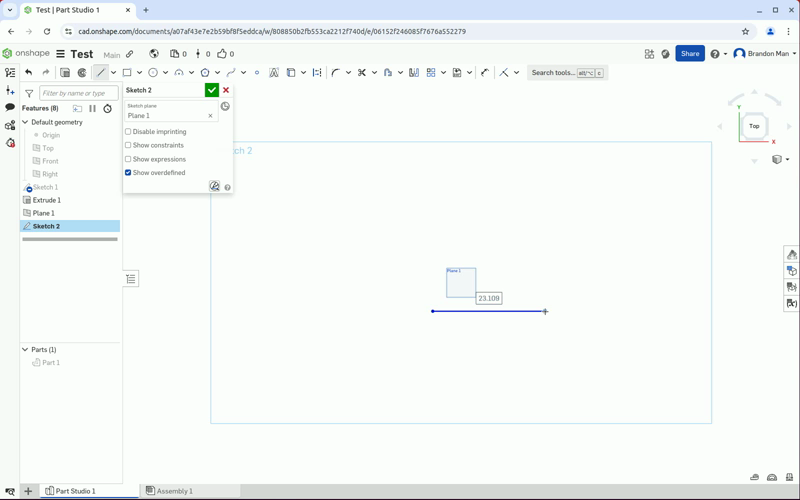
mouse_move(575, 311)
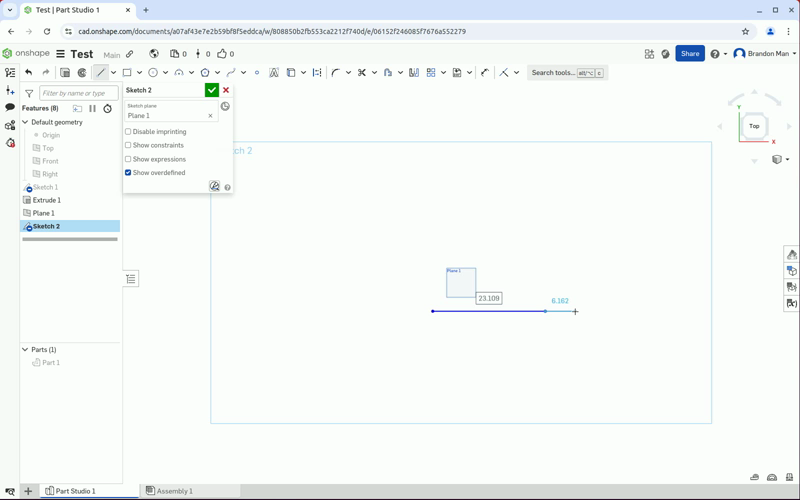
mouse_move(545, 254)
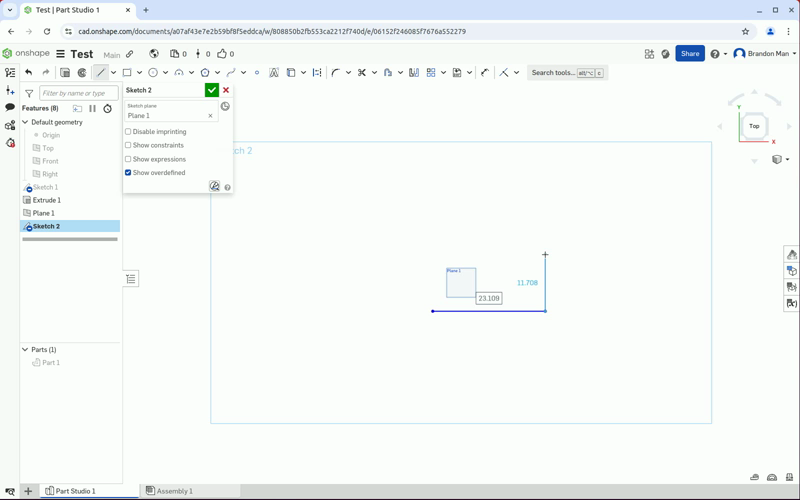
click(545, 254)
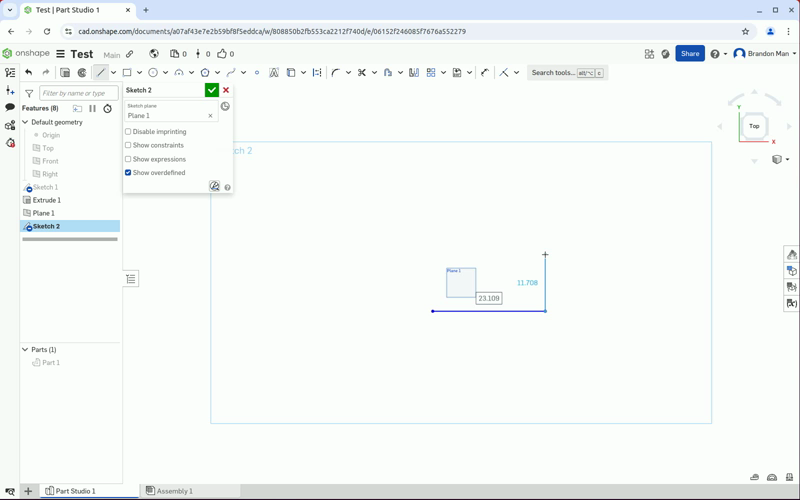
key_up(shift)
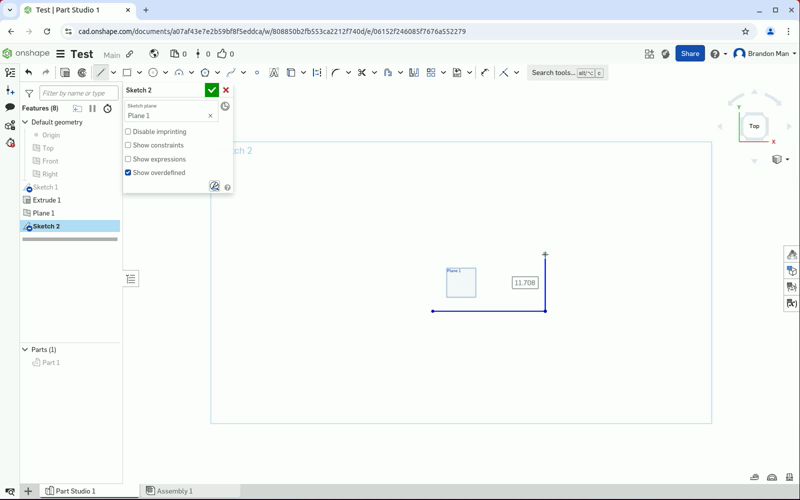
key_down(shift)
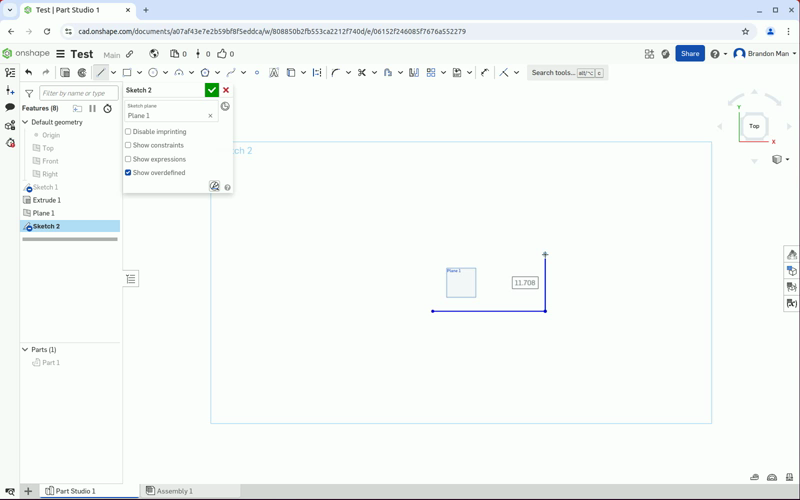
mouse_move(432, 254)
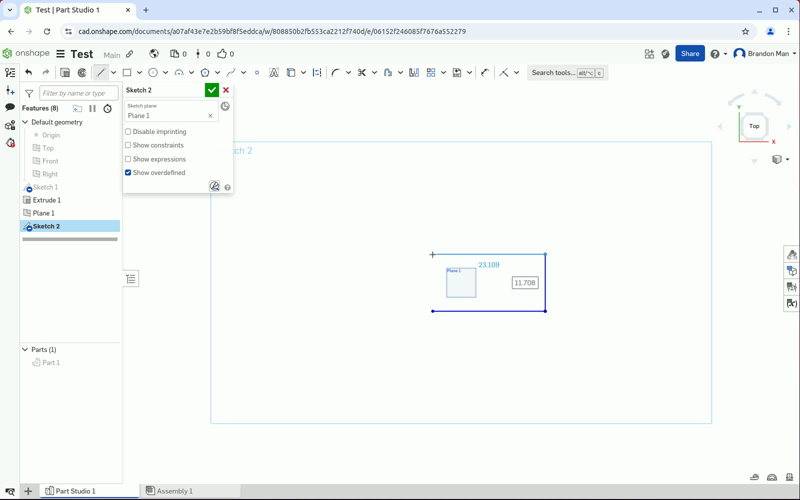
click(432, 254)
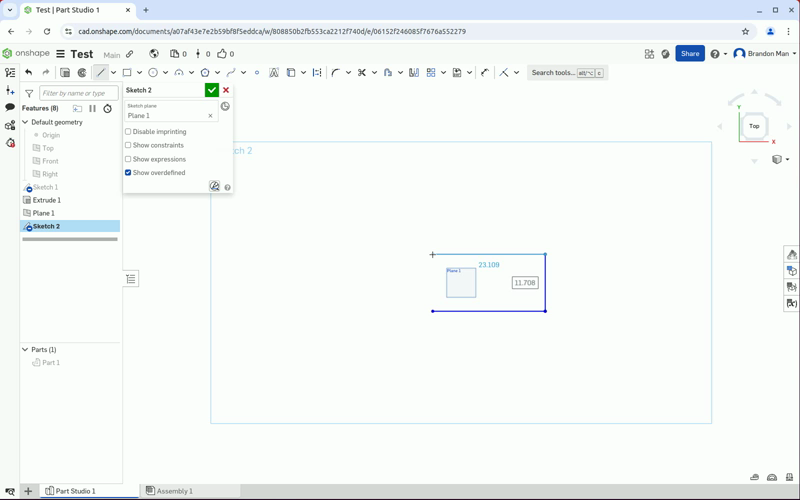
key_up(shift)
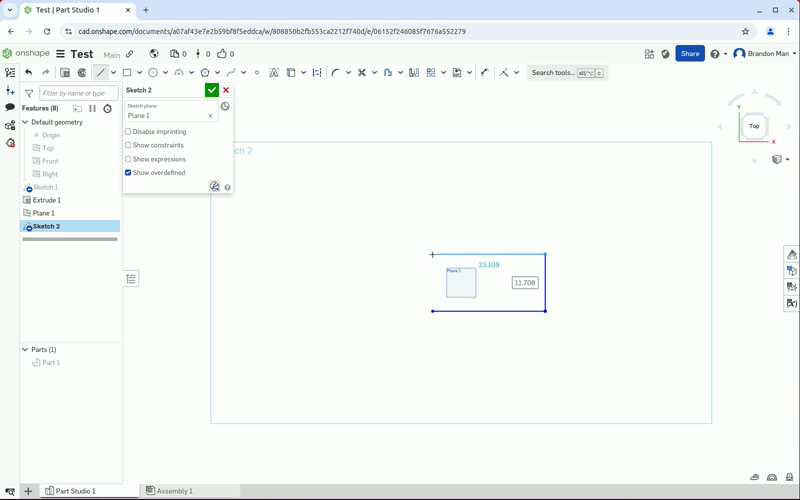
mouse_move(462, 254)
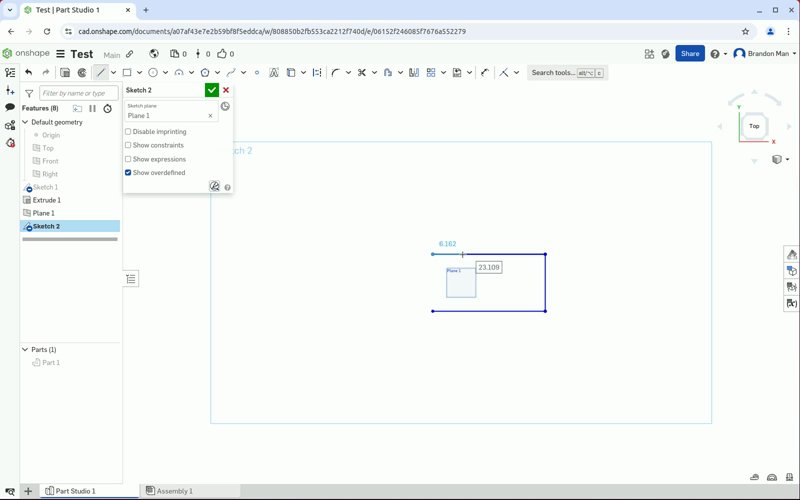
key_down(shift)
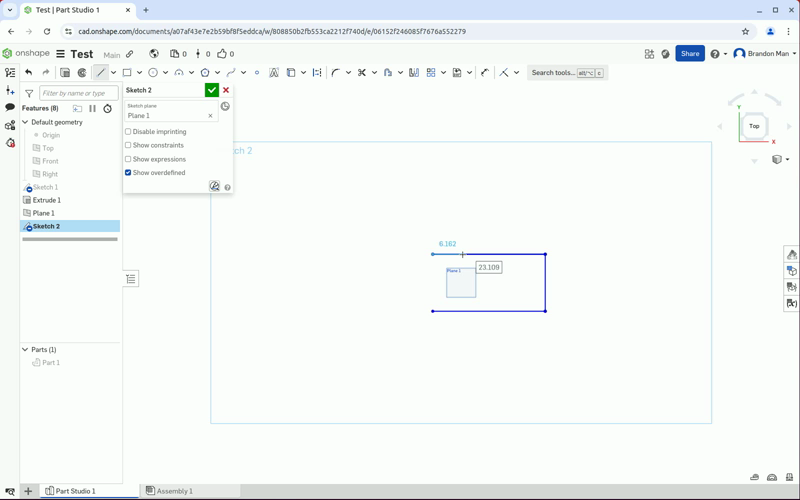
mouse_move(432, 311)
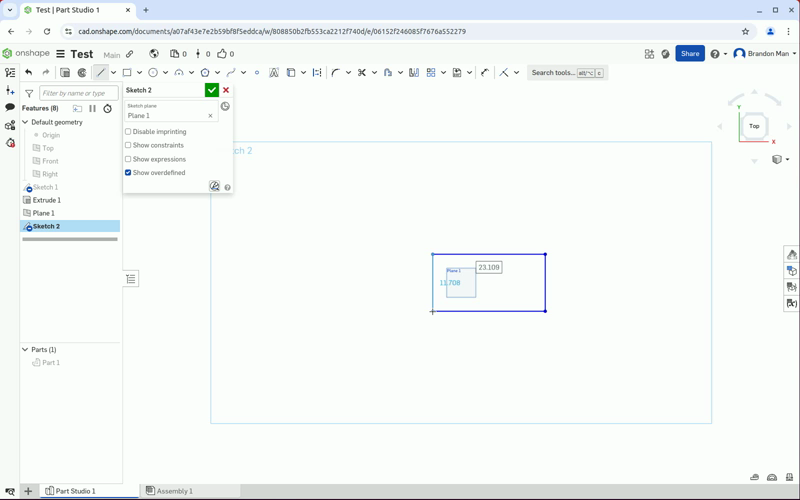
key_up(shift)
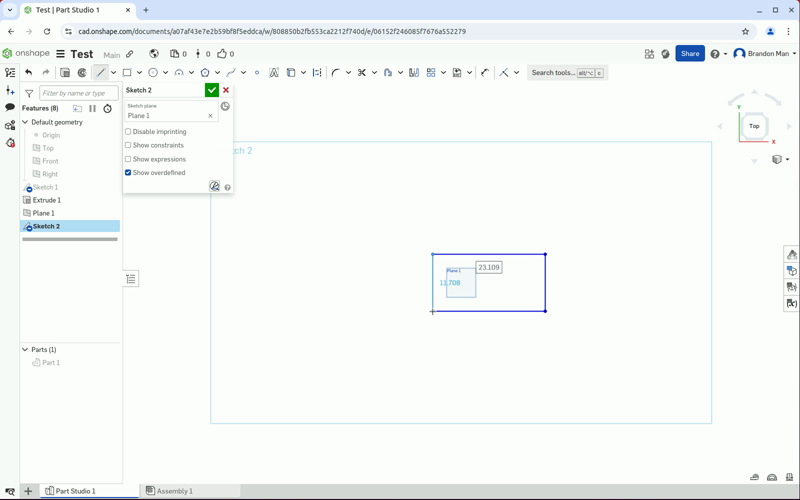
click(432, 311)
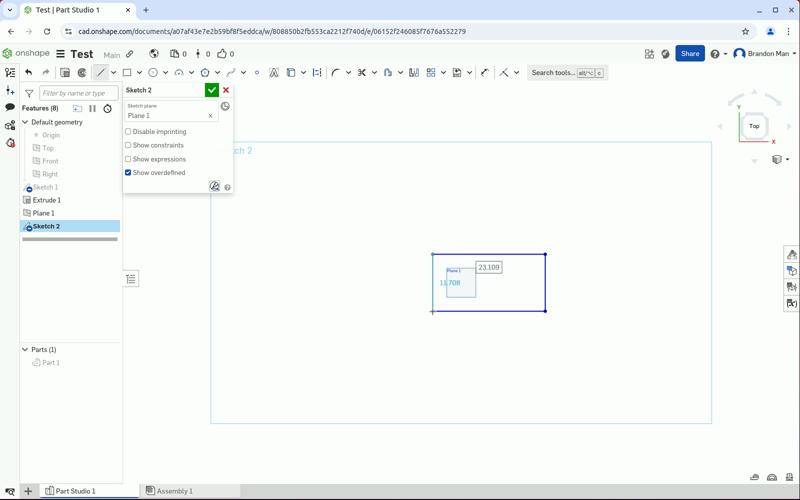
key(esc)
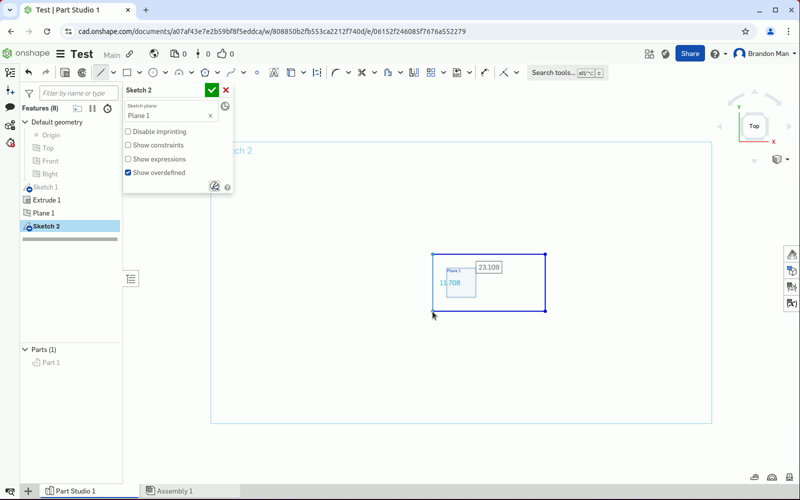
mouse_move(501, 278)
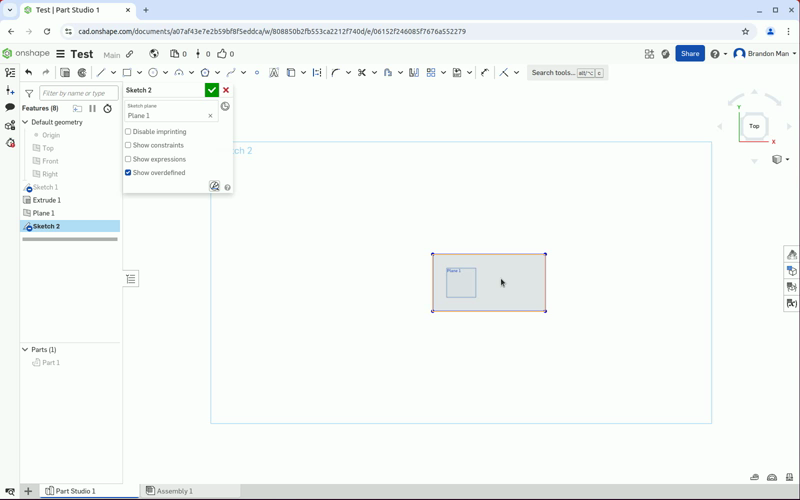
click(501, 278)
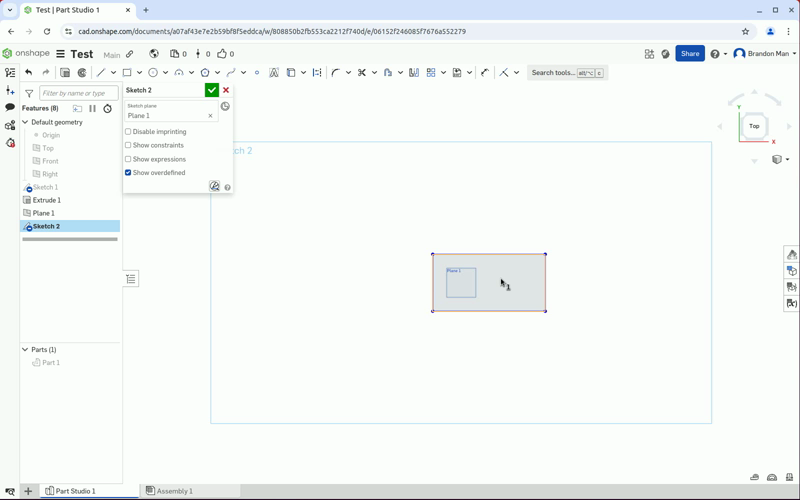
mouse_move(73, 352)
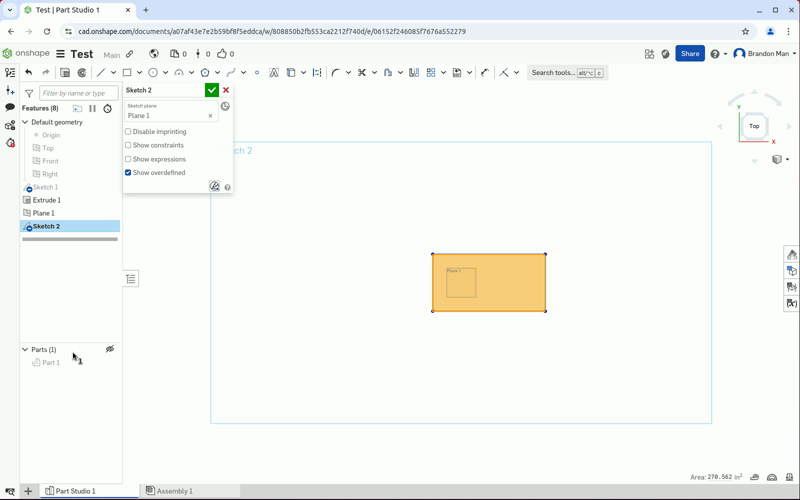
key(shift+y)
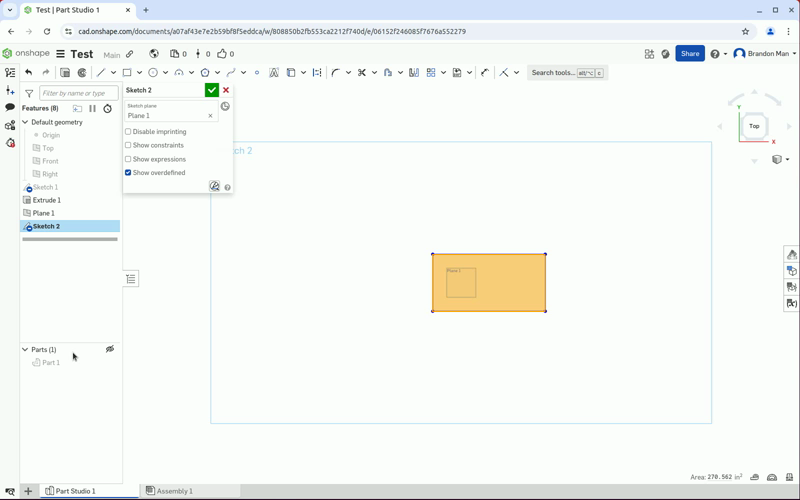
key(shift+e)
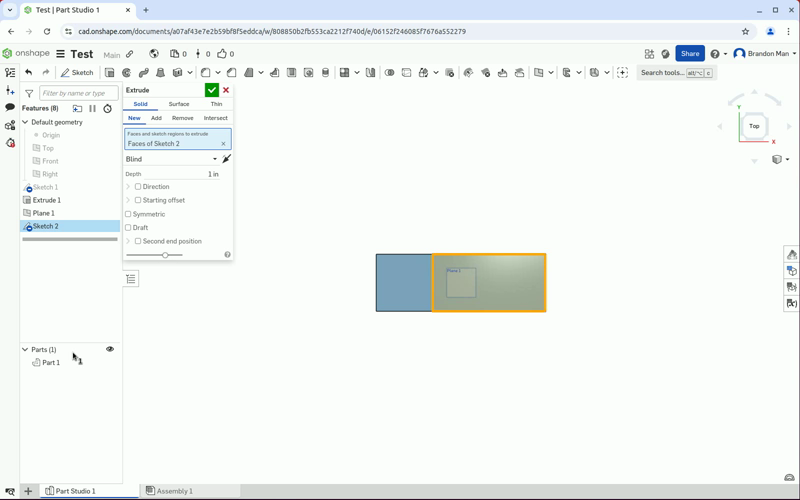
mouse_move(143, 106)
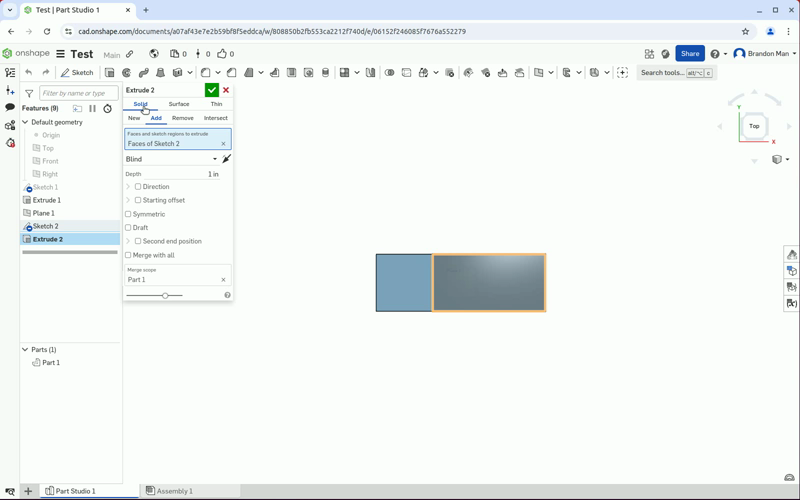
click(143, 106)
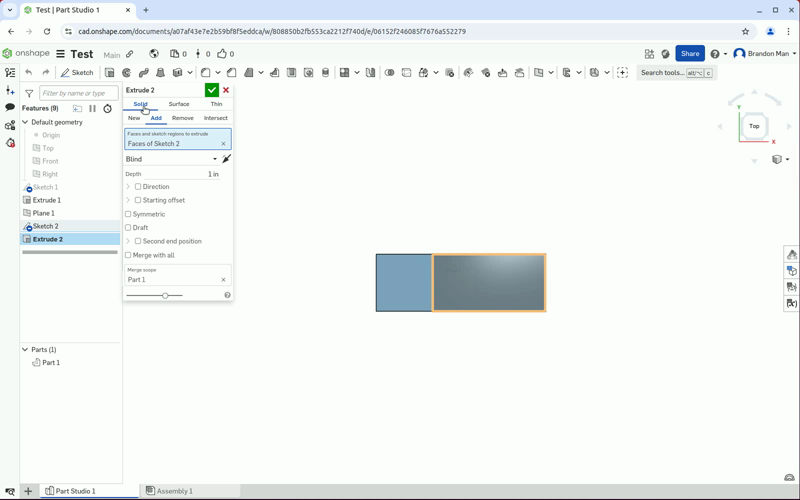
mouse_move(137, 120)
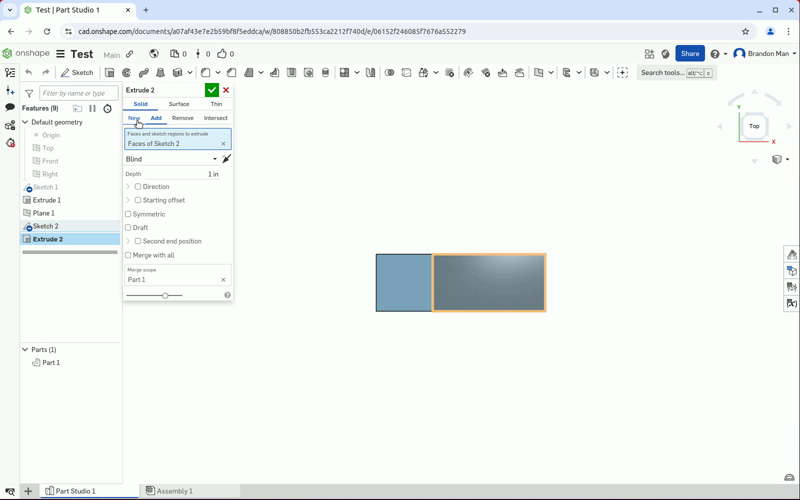
click(137, 120)
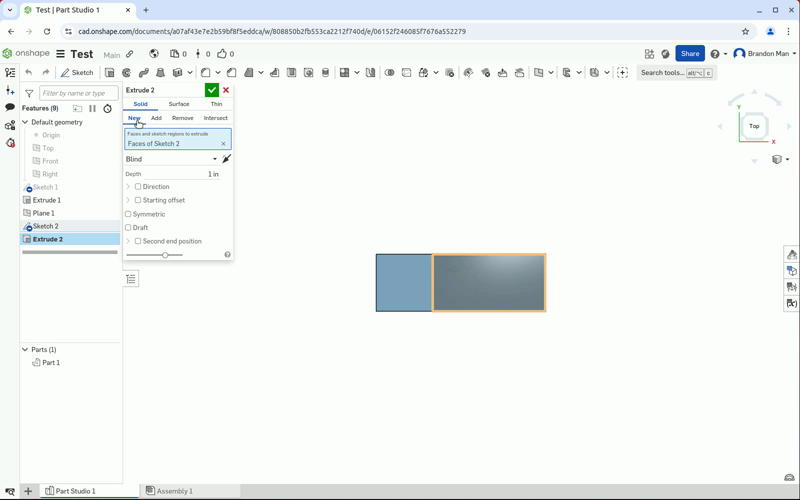
key(tab, 4)
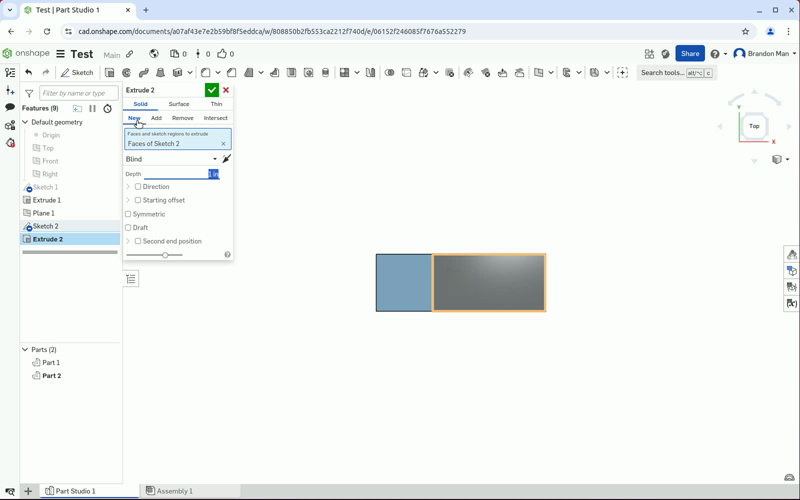
text(11.554)
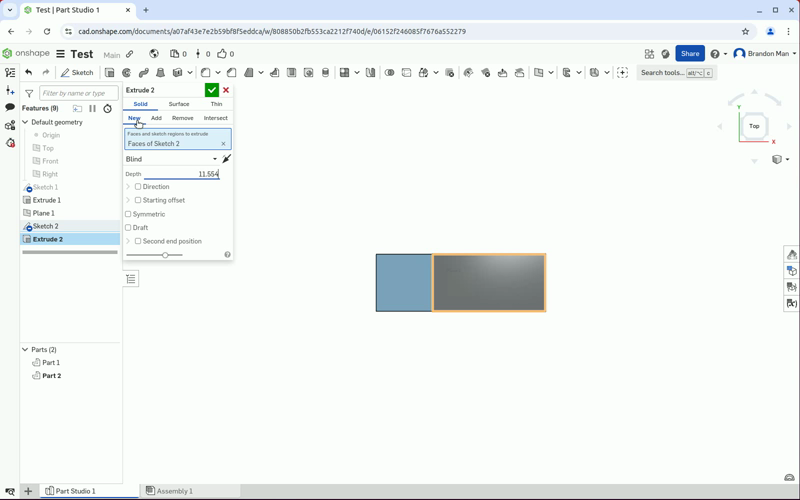
key(enter)
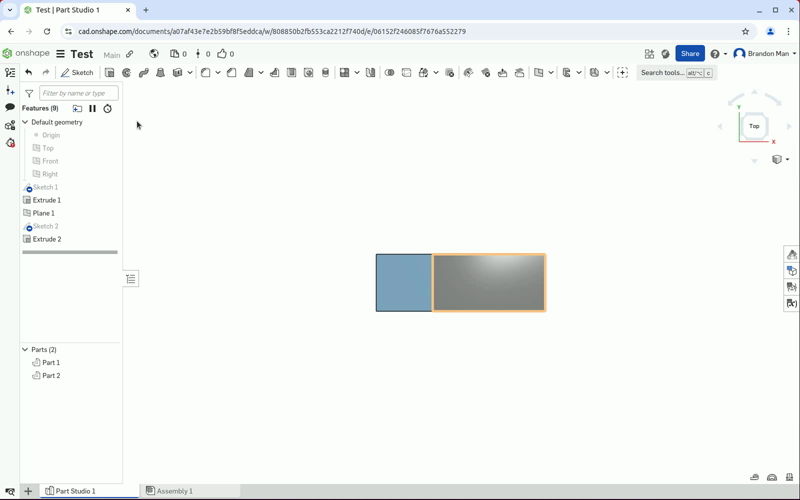
key(shift+h)
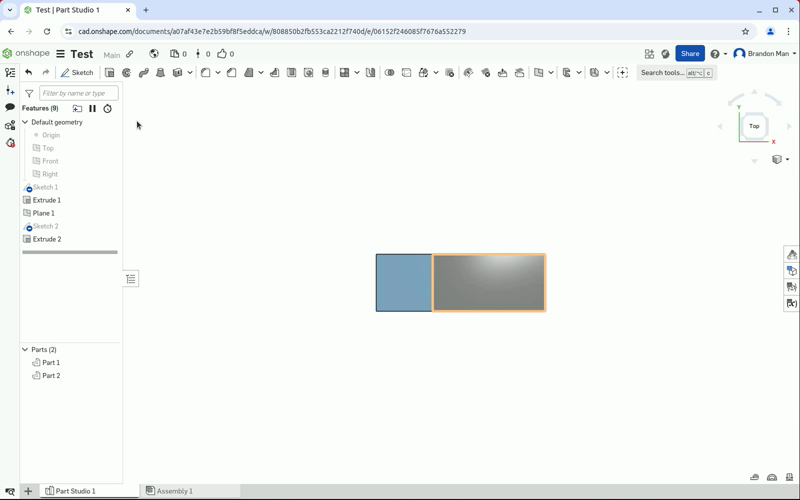
key(shift+h)
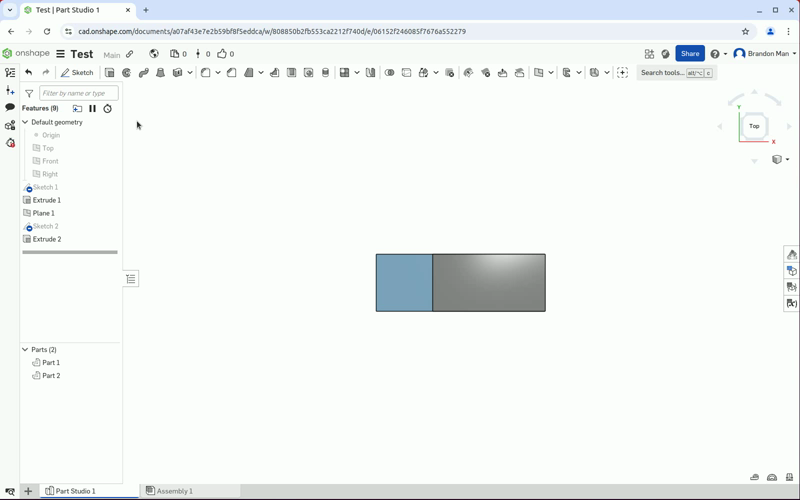
mouse_move(73, 189)
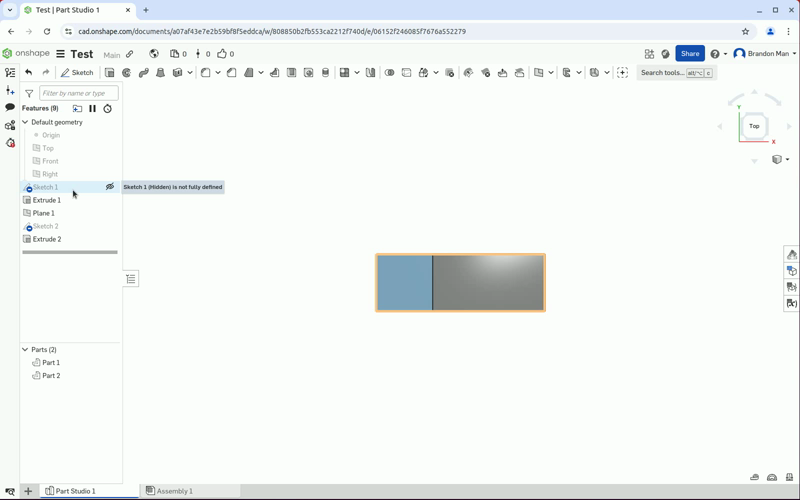
click(73, 189)
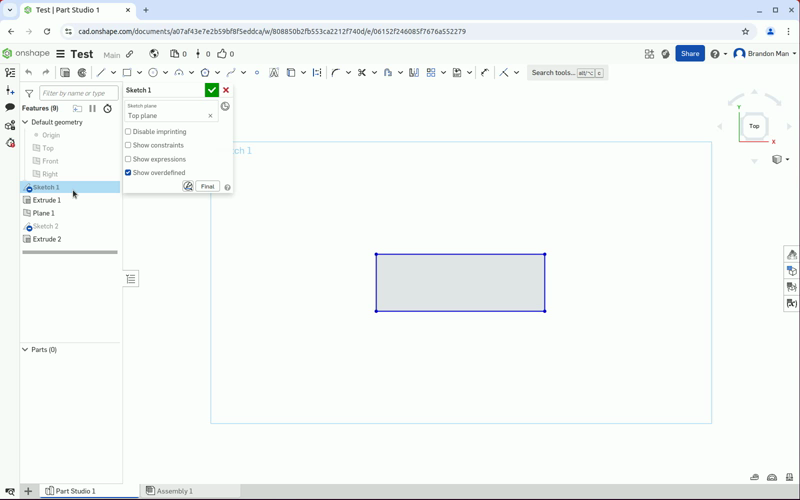
mouse_move(229, 92)
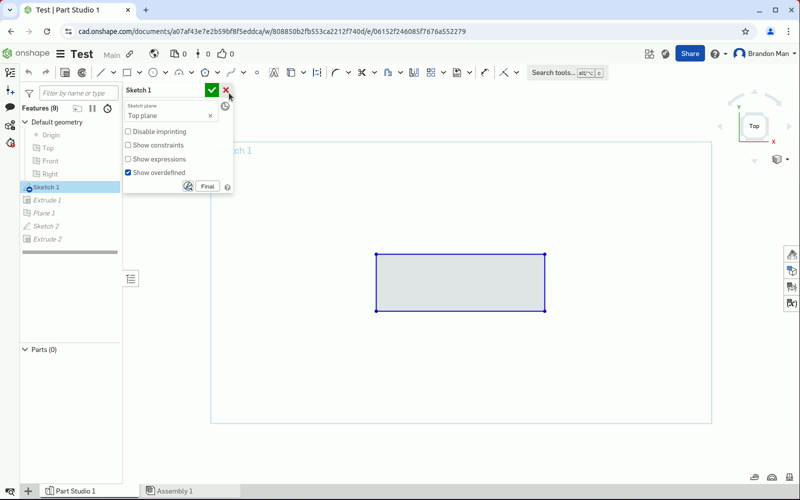
click(229, 92)
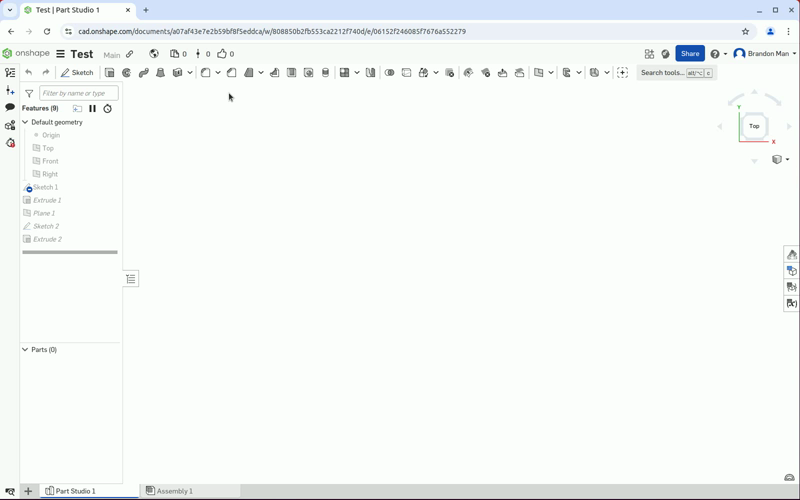
mouse_move(73, 352)
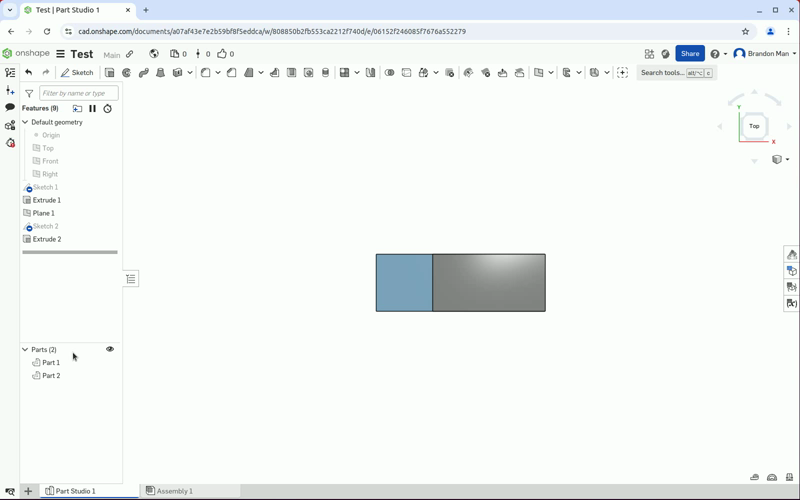
key(y)
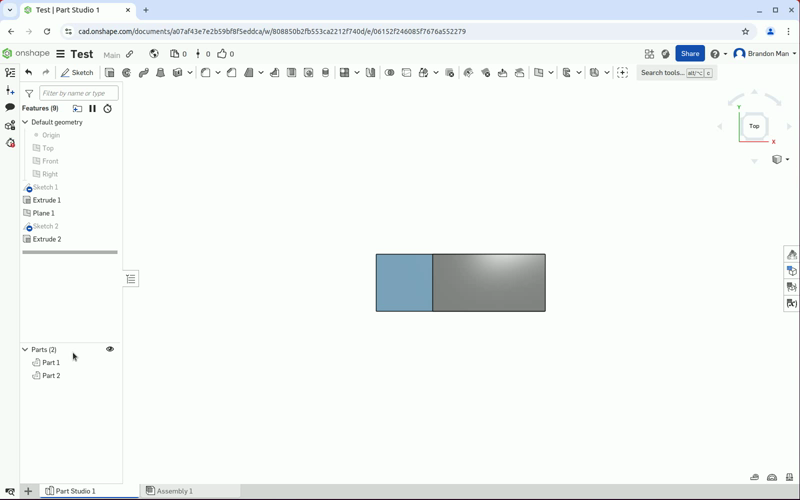
key(shift+p)
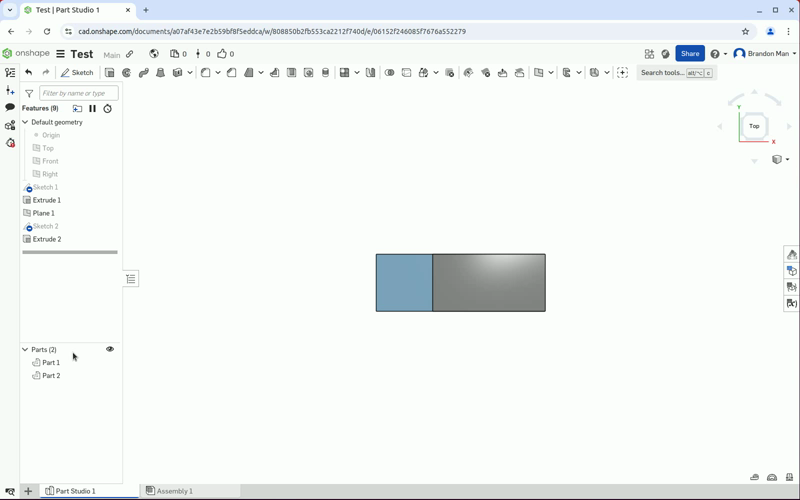
key(space)
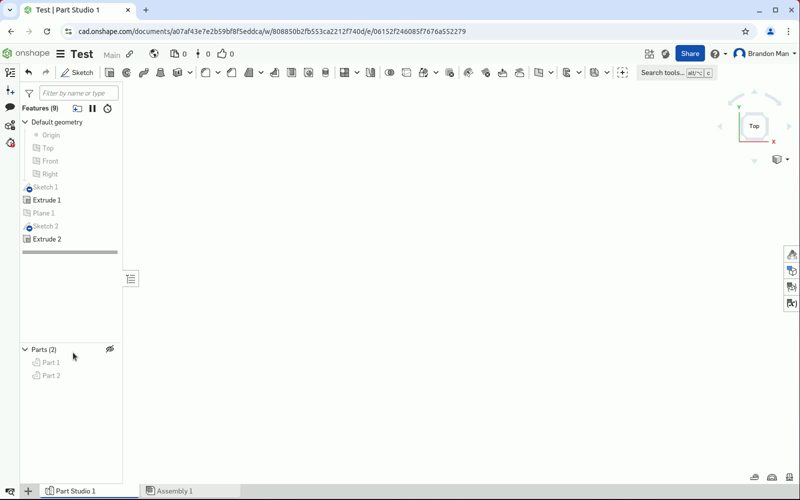
key_down(shift)
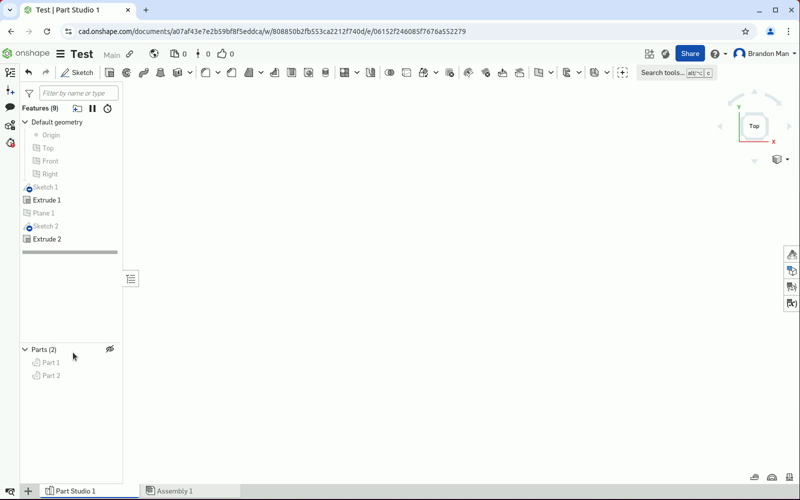
key(up)
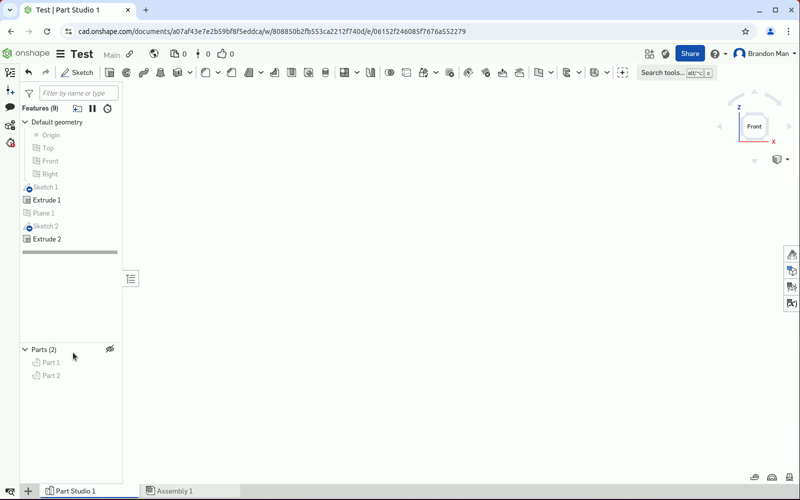
key_up(shift)
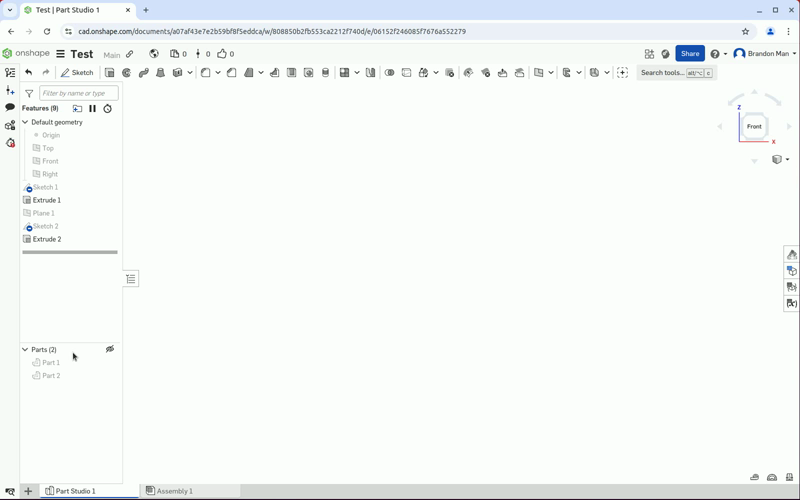
mouse_move(73, 352)
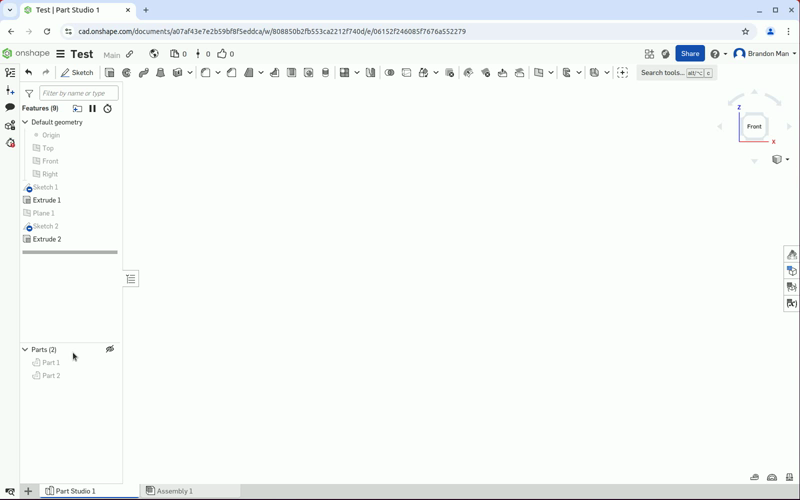
key(shift+y)
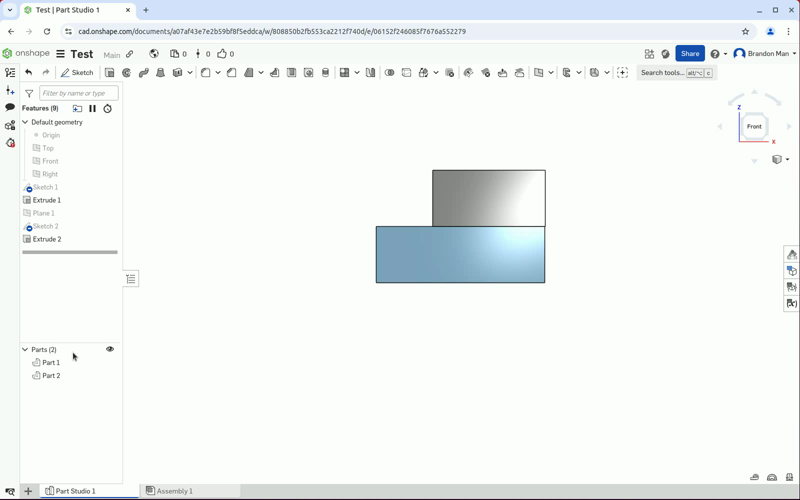
mouse_move(541, 75)
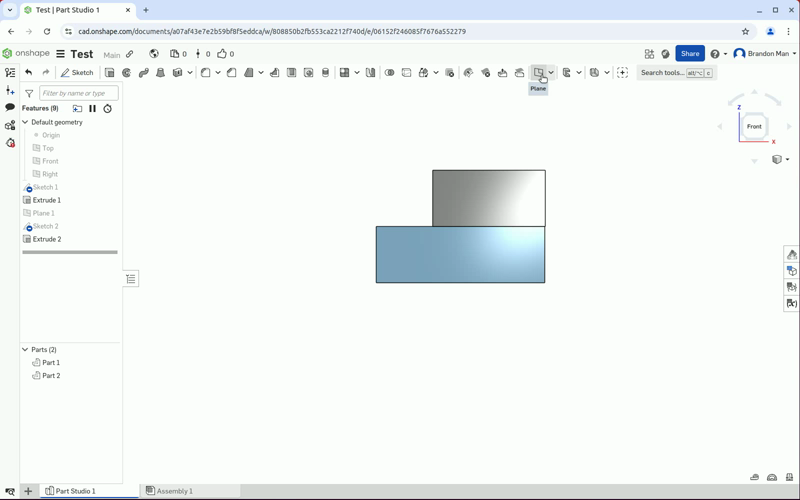
click(541, 75)
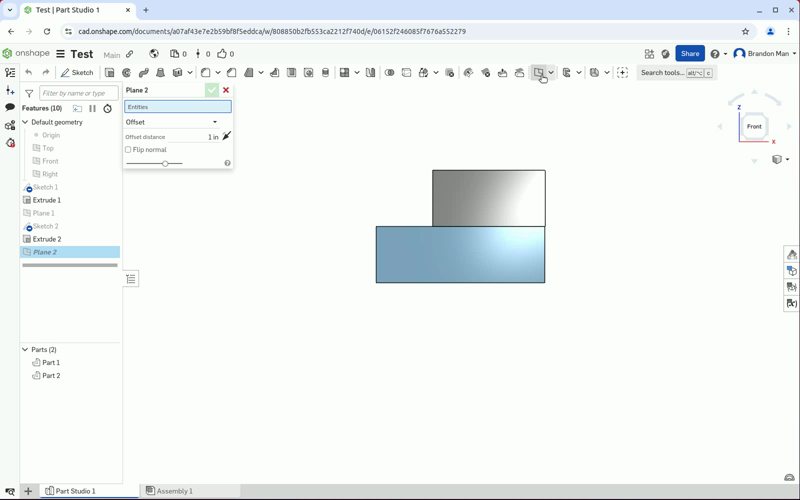
mouse_move(73, 163)
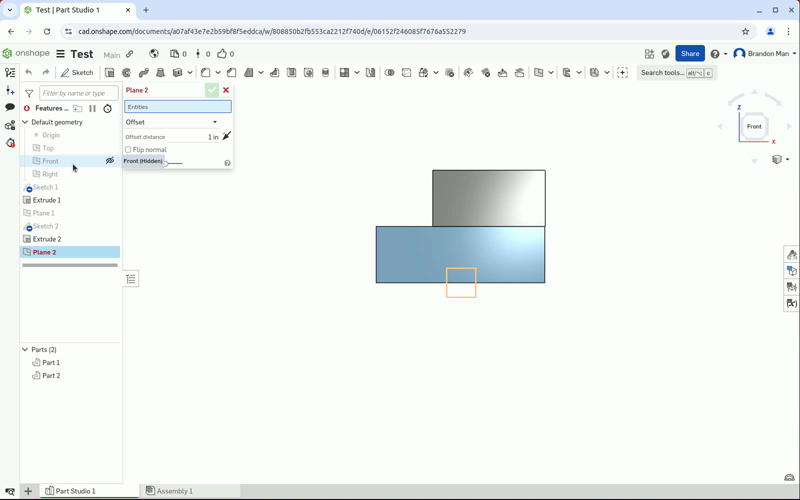
click(73, 163)
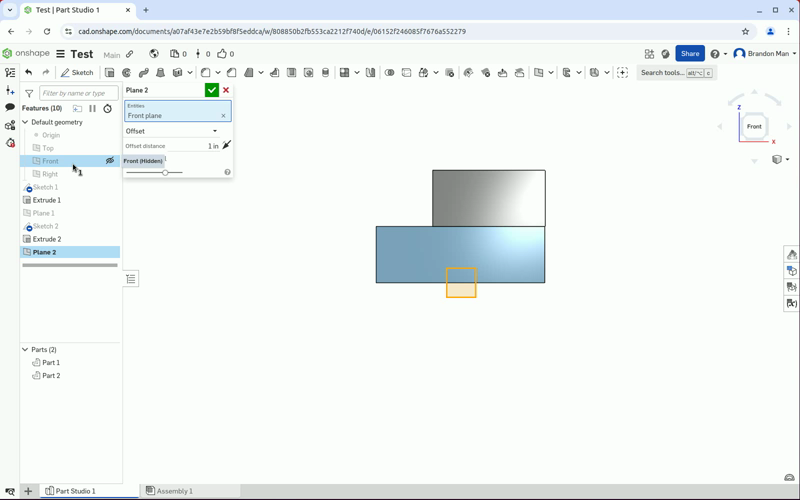
key(tab, 2)
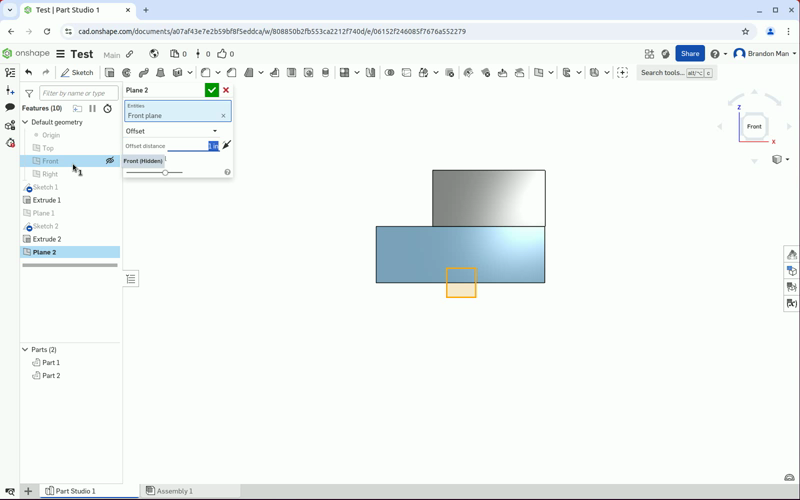
text(5.792)
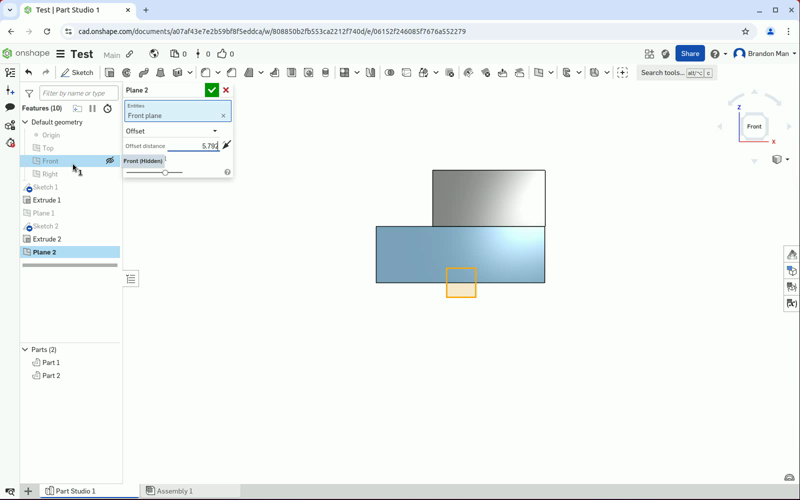
key(enter, 2)
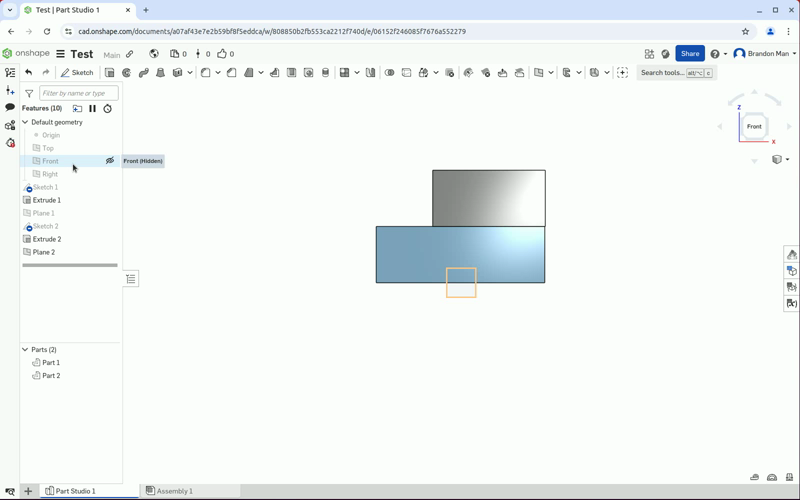
key(shift+s)
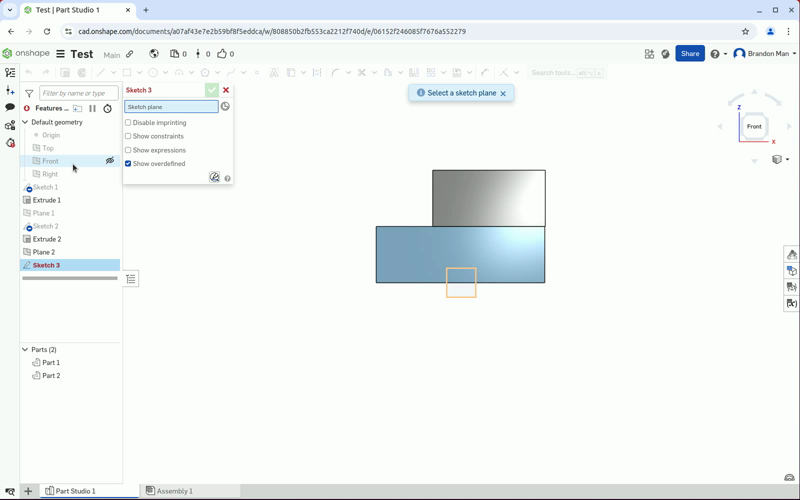
mouse_move(73, 254)
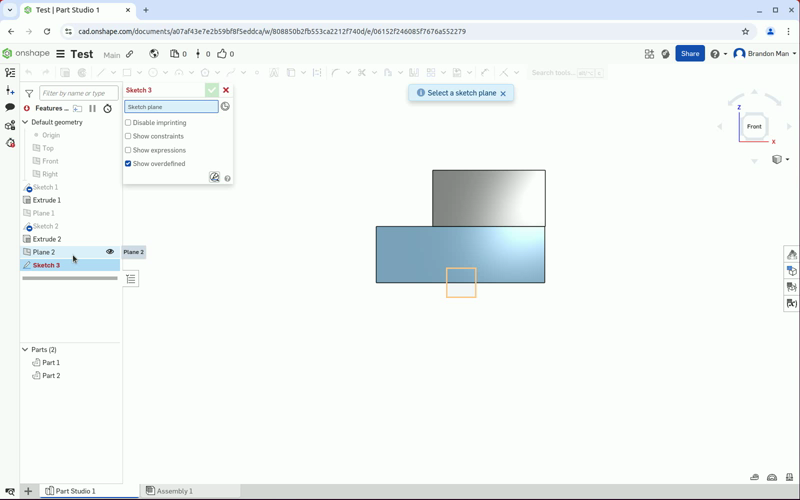
click(73, 254)
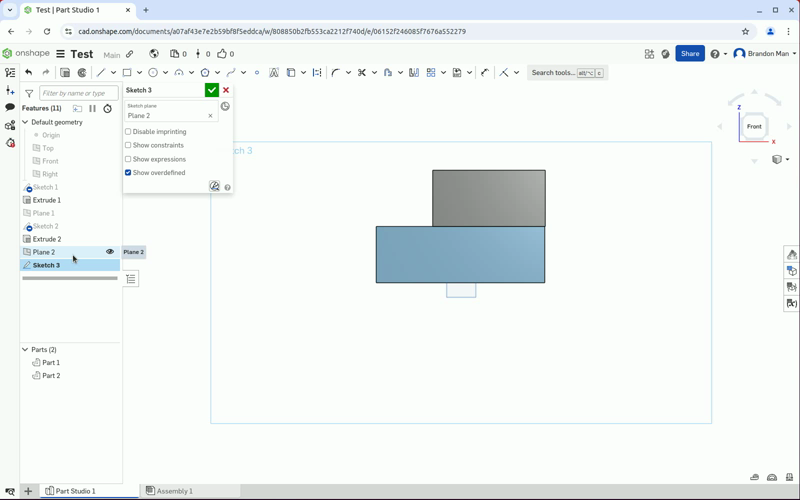
mouse_move(73, 352)
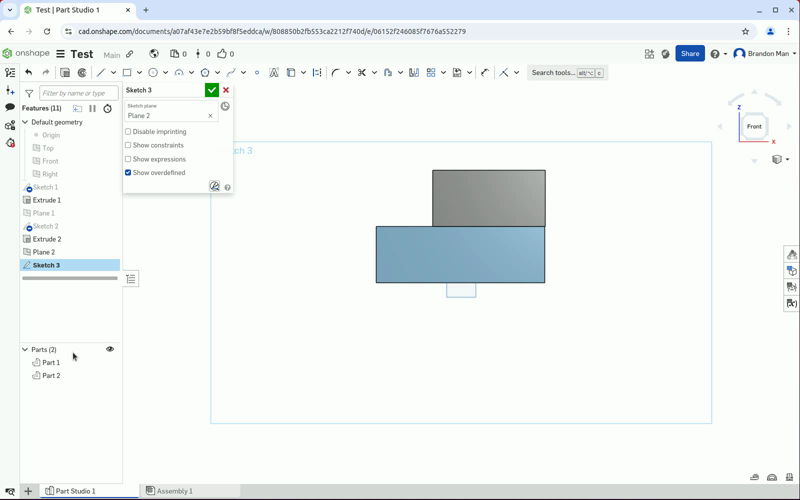
key(y)
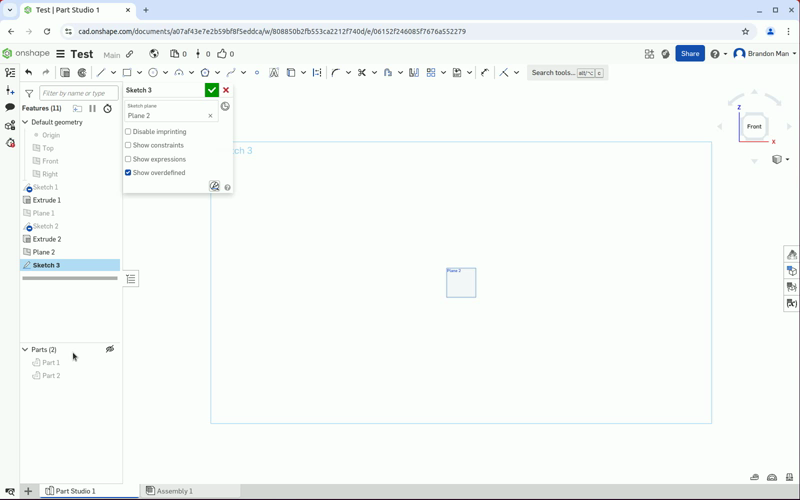
key(l)
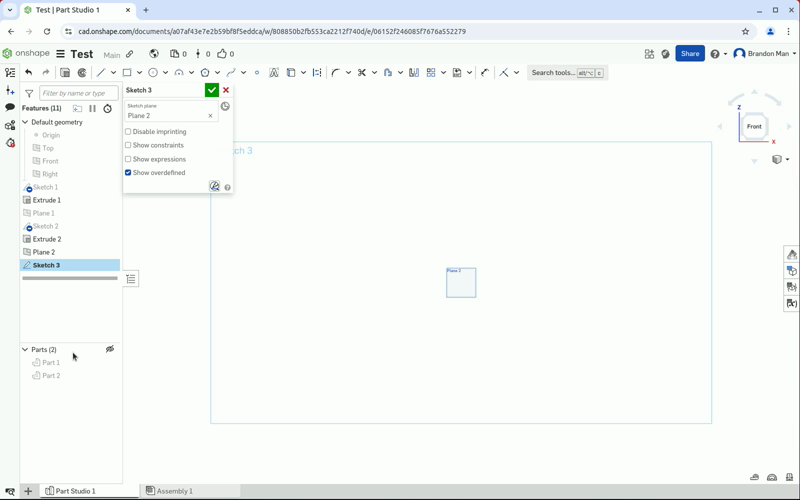
key_down(shift)
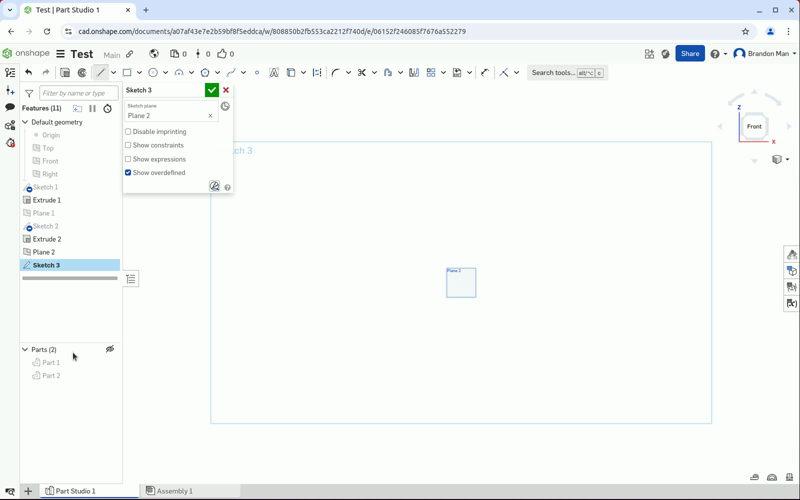
mouse_move(489, 226)
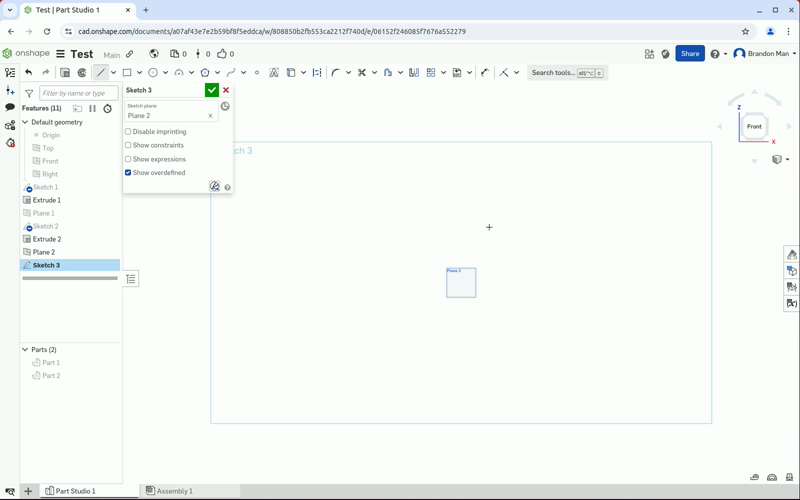
click(489, 226)
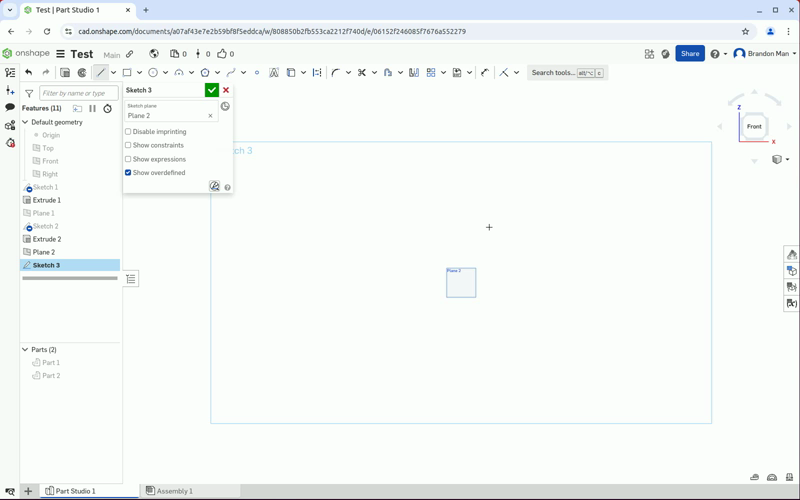
key_up(shift)
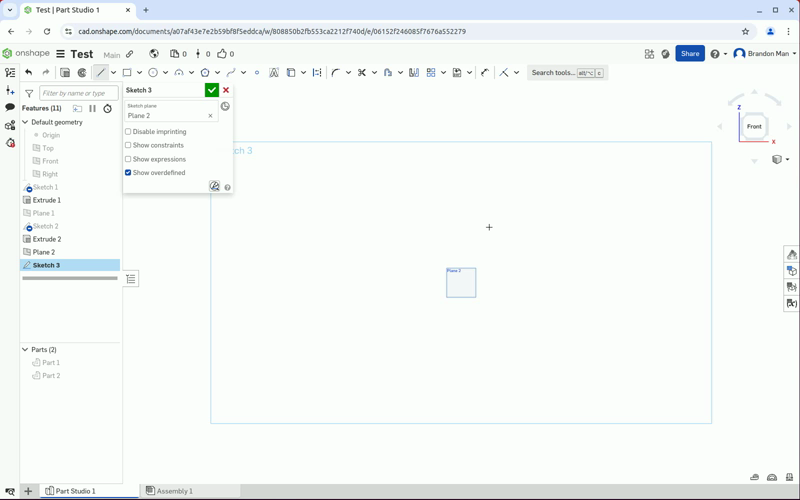
key_down(shift)
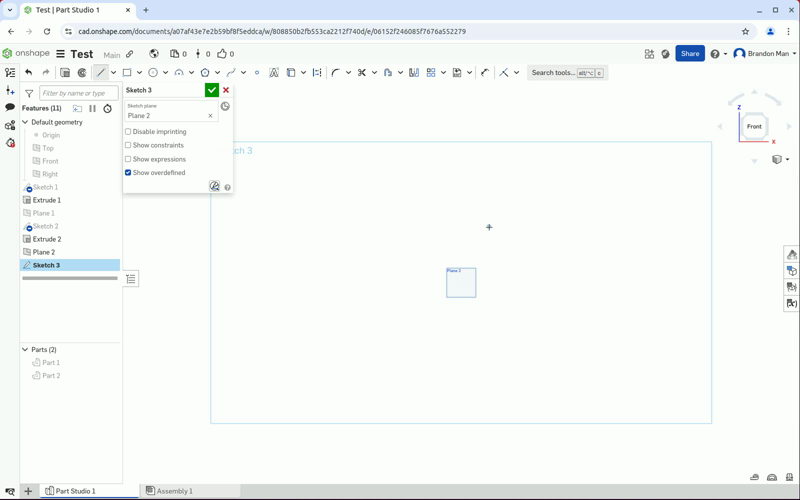
mouse_move(519, 226)
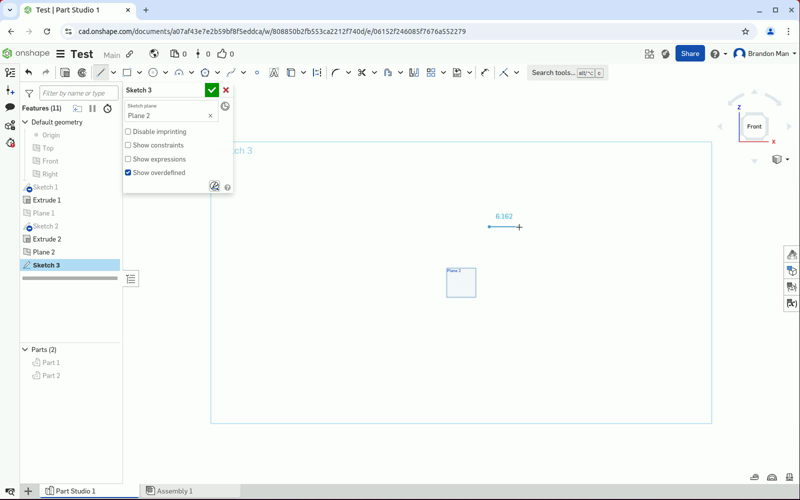
mouse_move(545, 226)
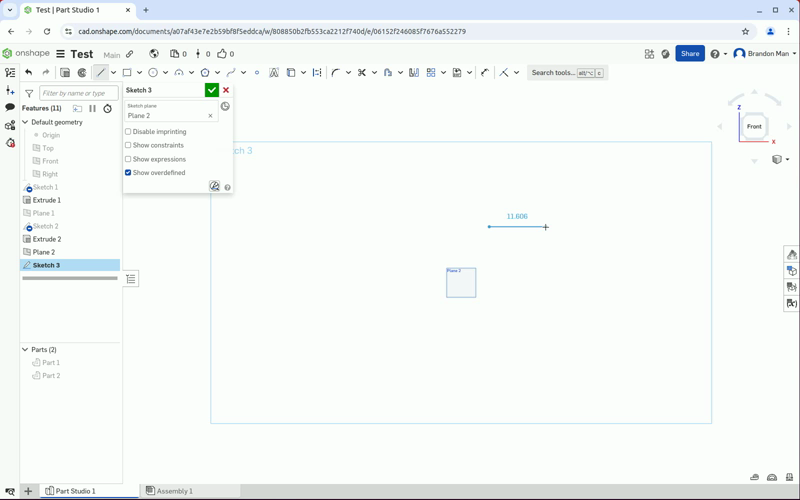
click(545, 226)
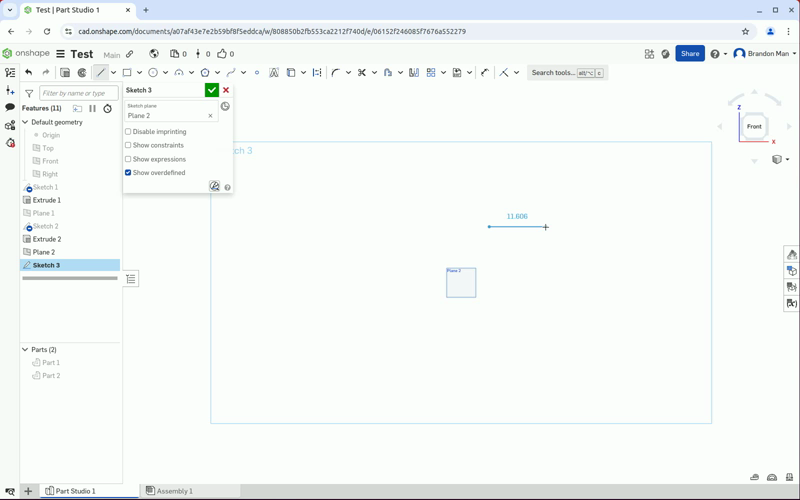
key_up(shift)
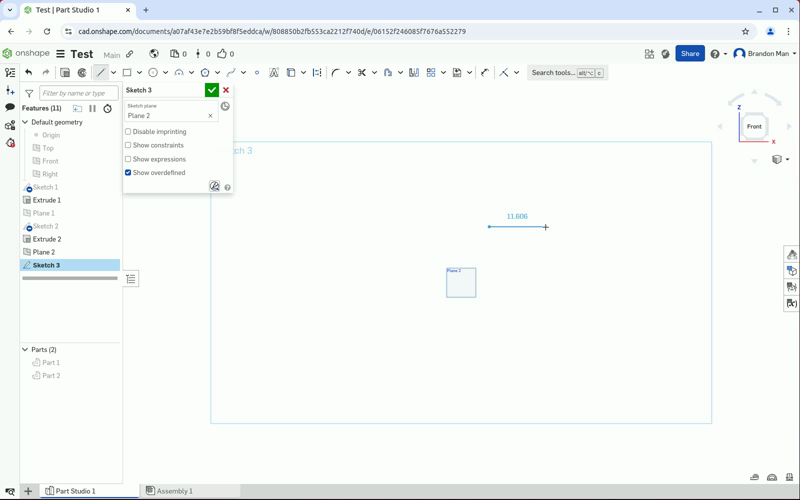
key_down(shift)
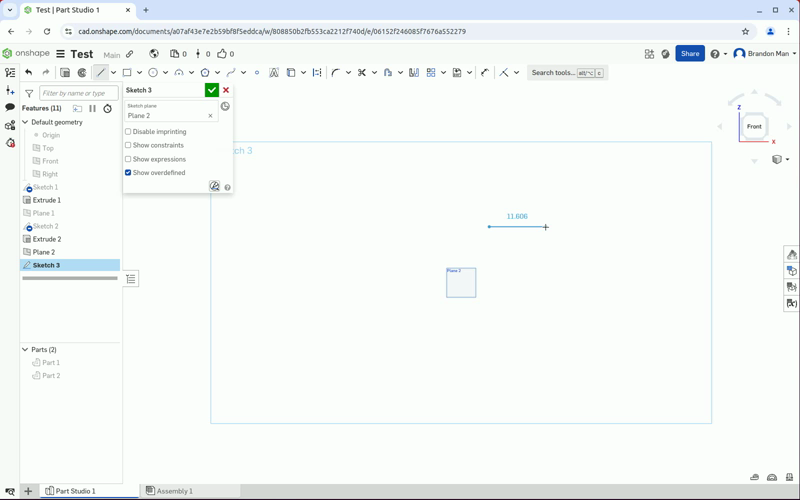
mouse_move(575, 226)
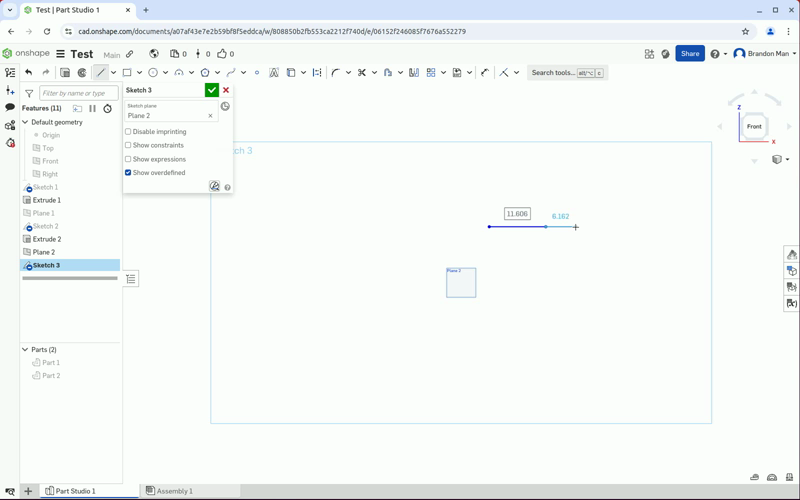
mouse_move(545, 169)
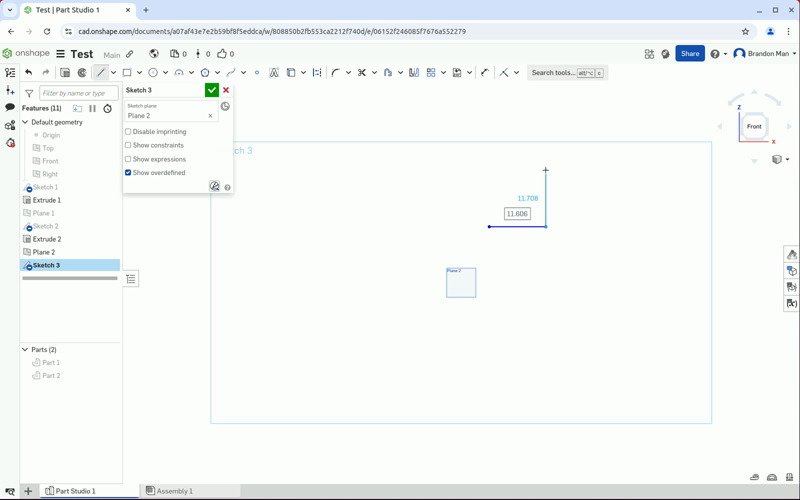
click(545, 169)
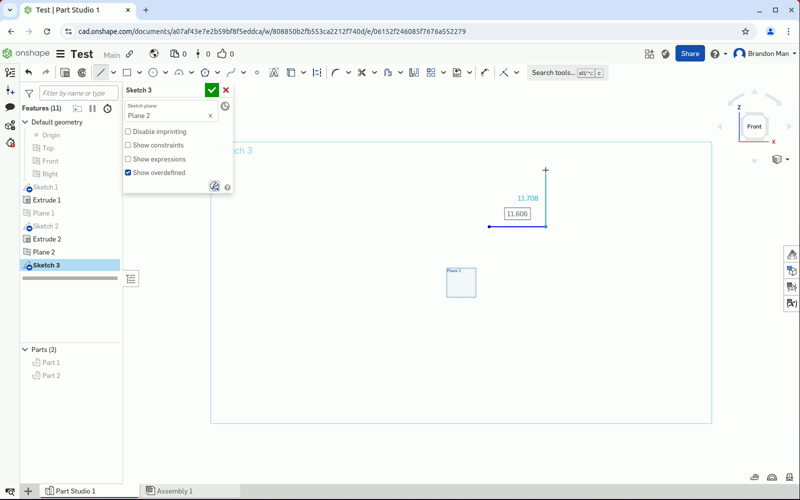
key_up(shift)
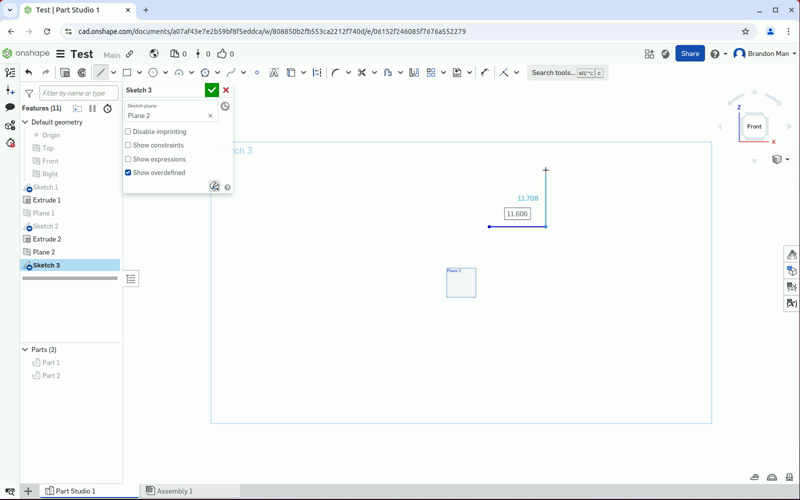
key_down(shift)
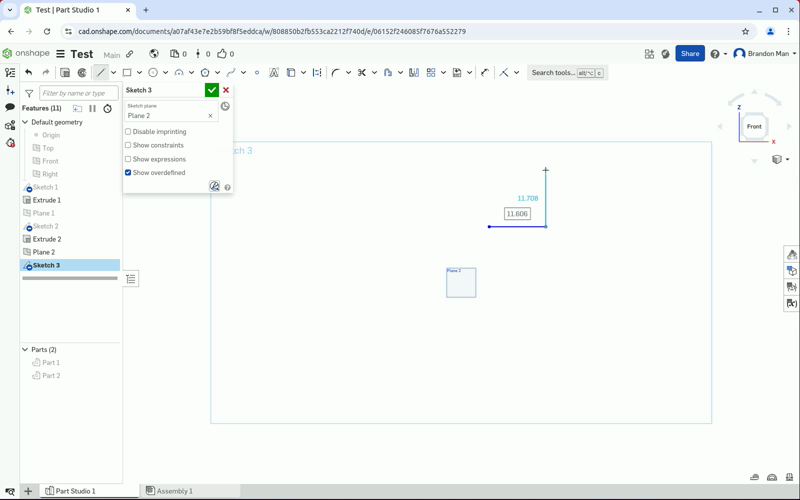
mouse_move(575, 169)
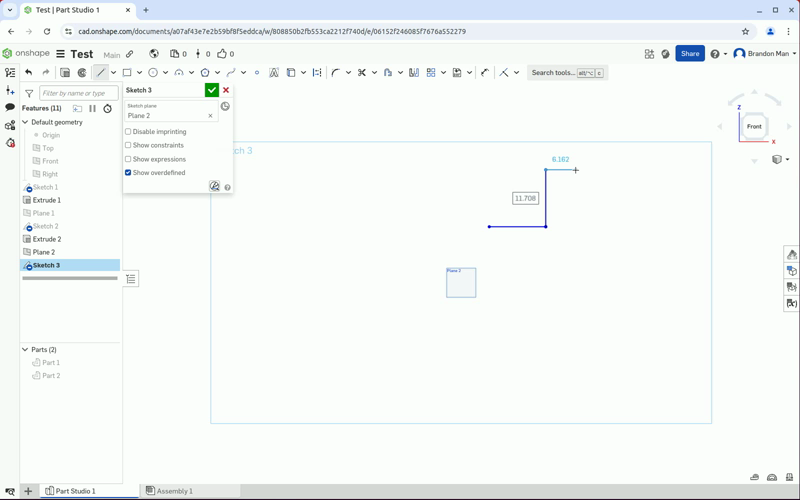
mouse_move(489, 169)
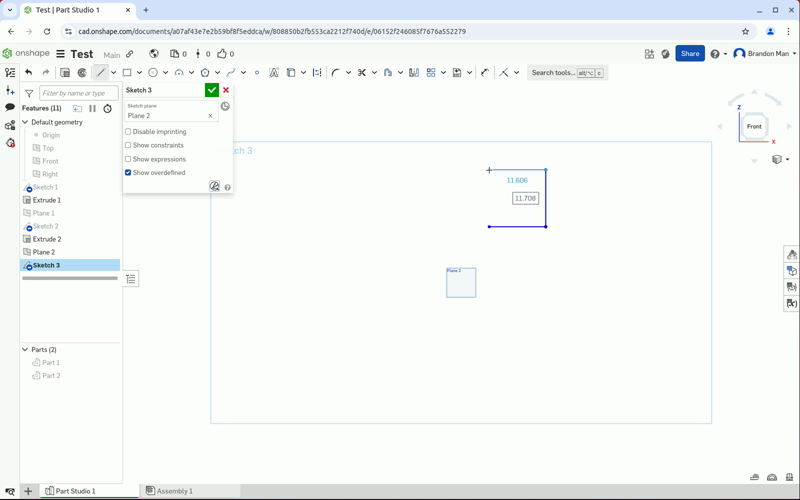
click(489, 169)
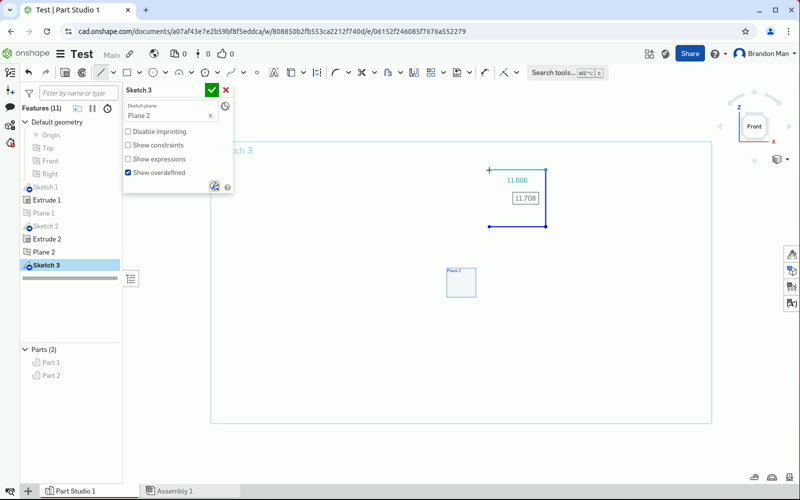
key_up(shift)
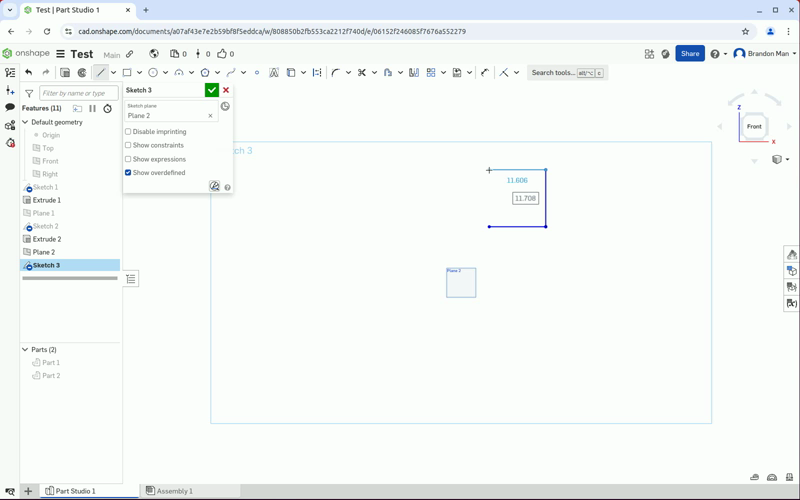
mouse_move(519, 169)
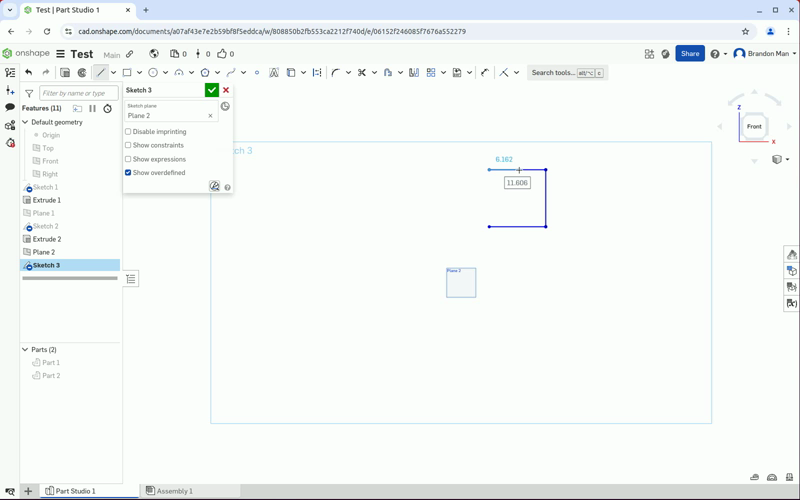
key_down(shift)
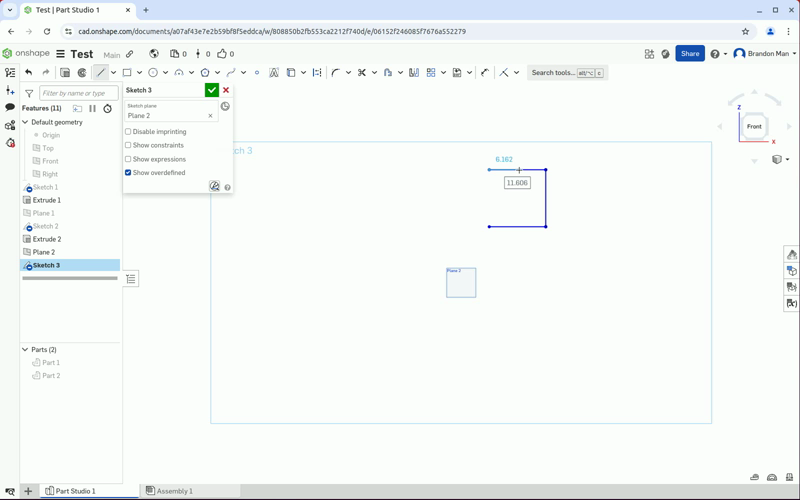
mouse_move(489, 226)
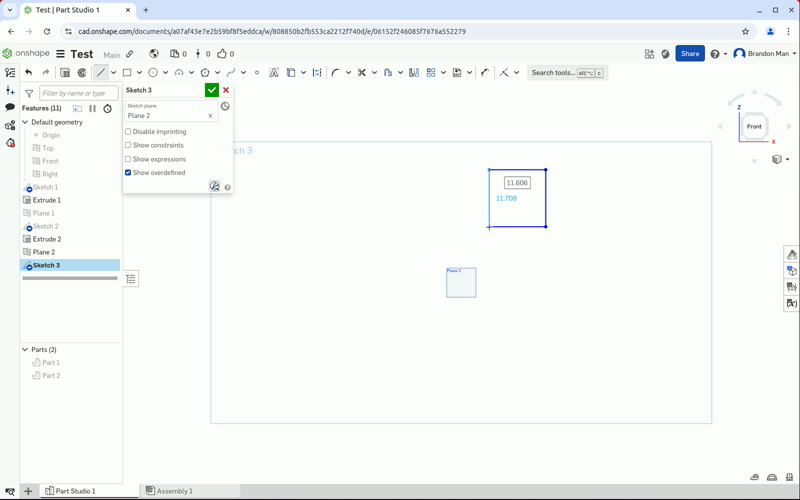
key_up(shift)
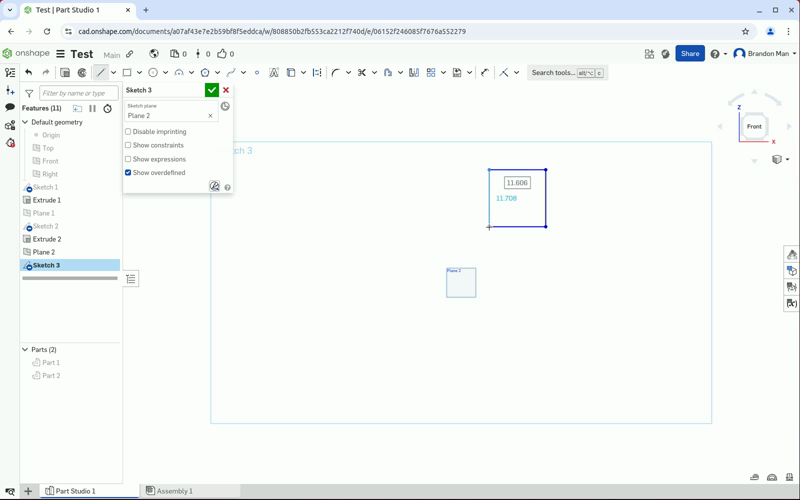
click(489, 226)
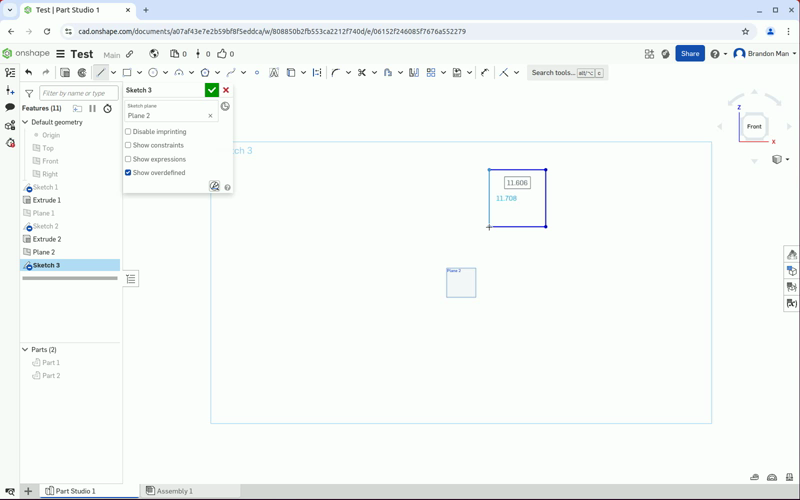
key(esc)
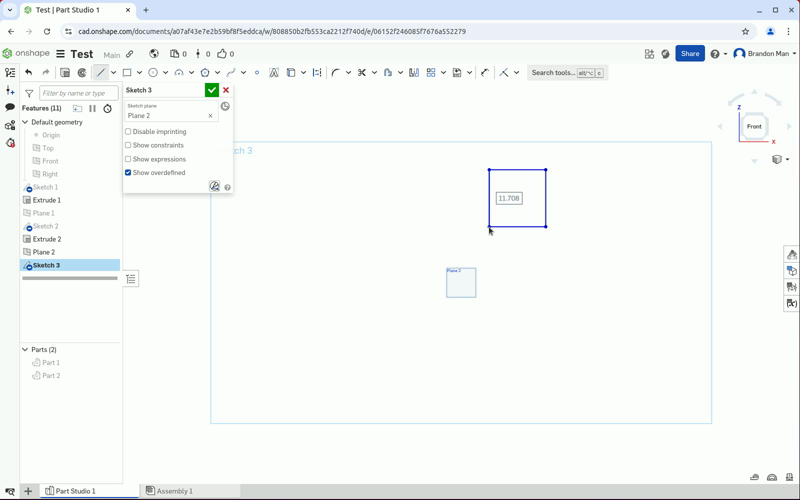
mouse_move(497, 209)
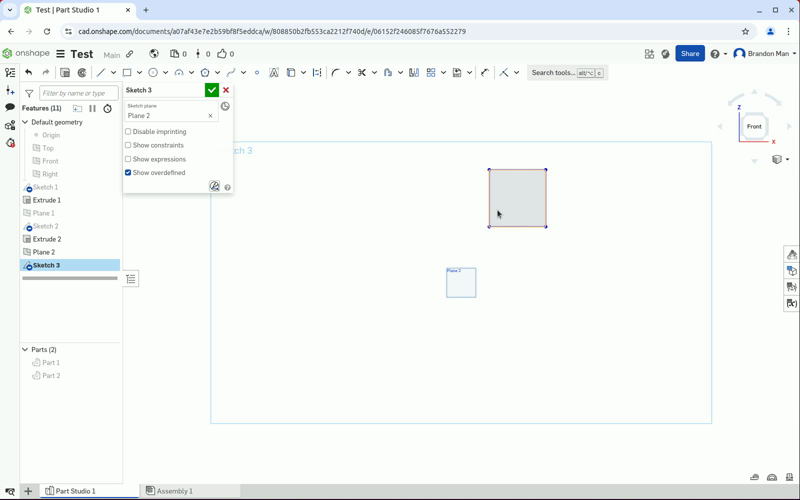
click(497, 209)
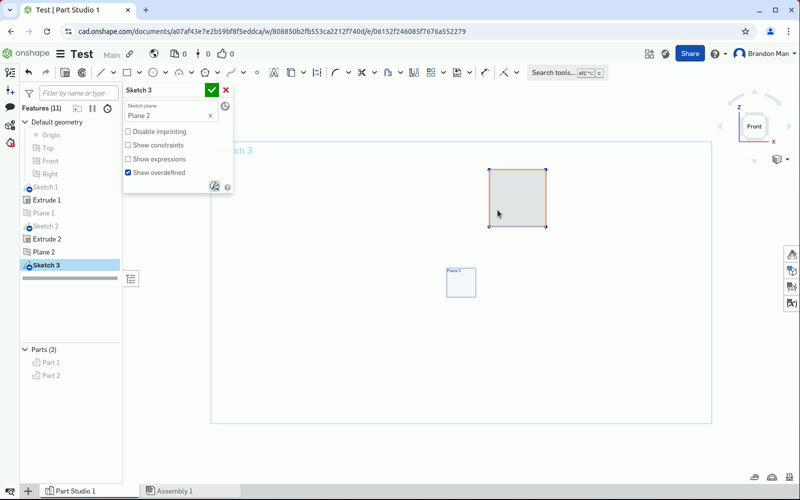
mouse_move(73, 352)
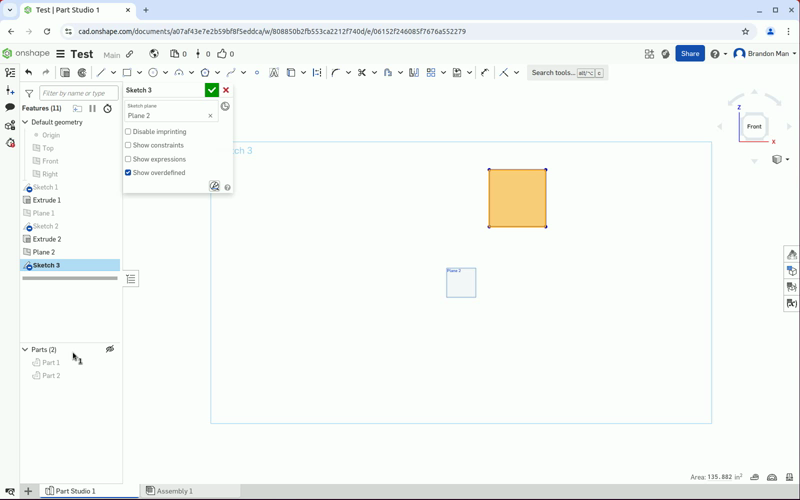
key(shift+y)
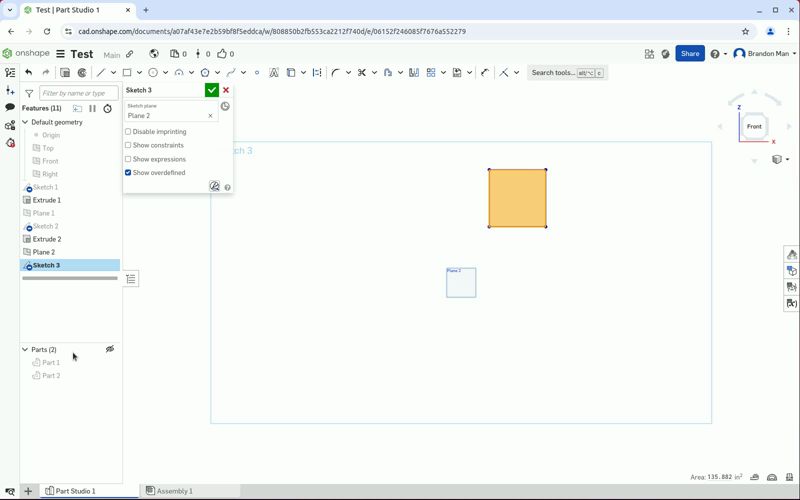
key(shift+e)
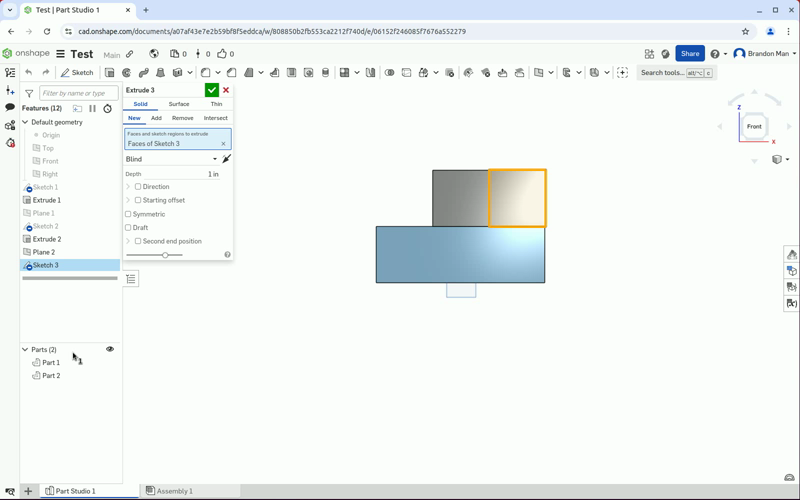
mouse_move(143, 106)
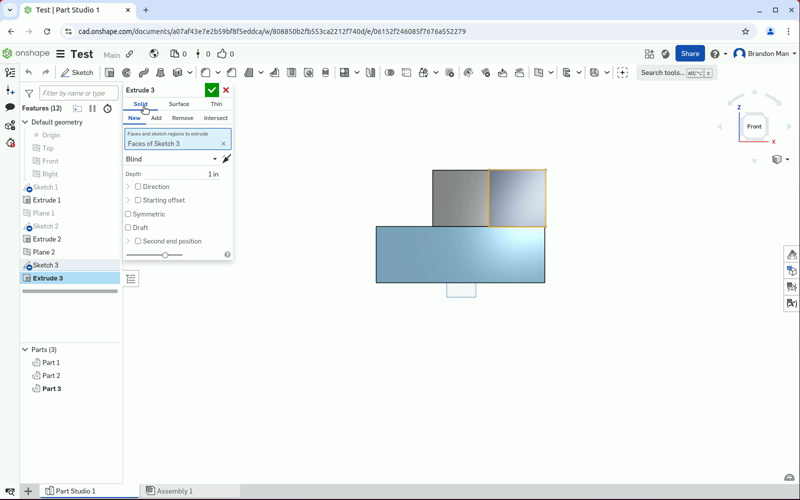
click(143, 106)
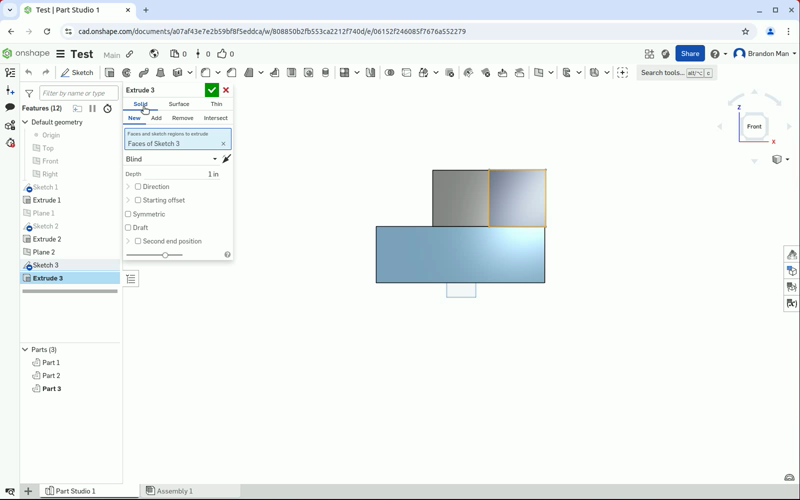
mouse_move(137, 120)
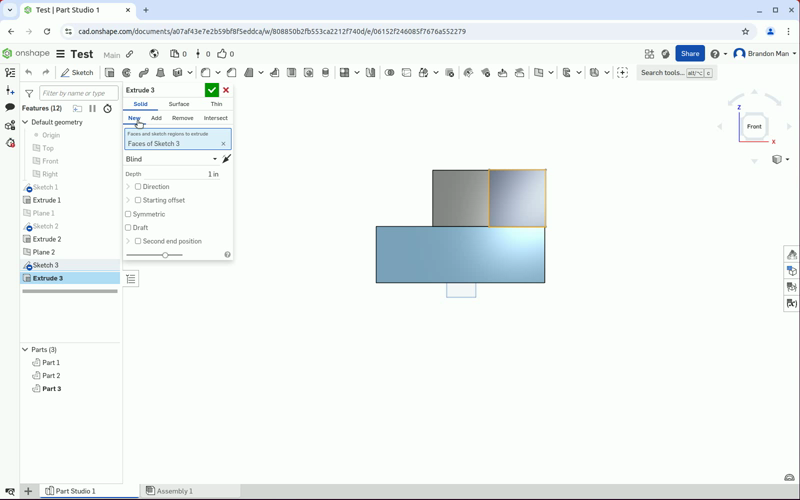
click(137, 120)
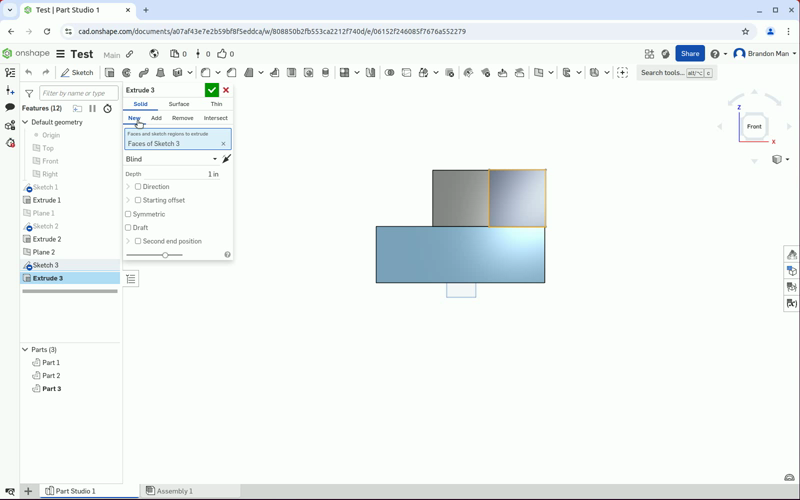
key(tab, 4)
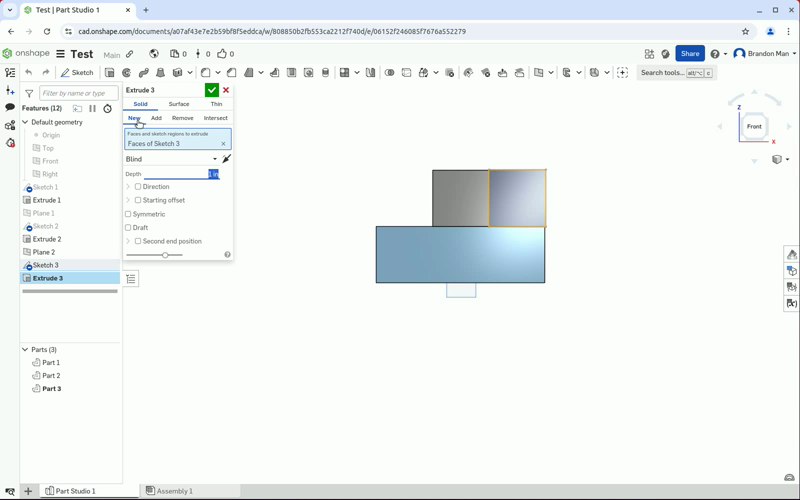
text(11.554)
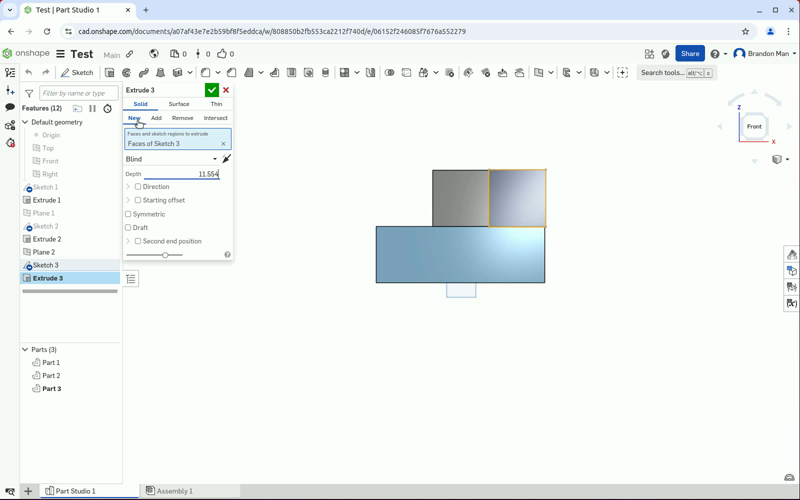
key(enter)
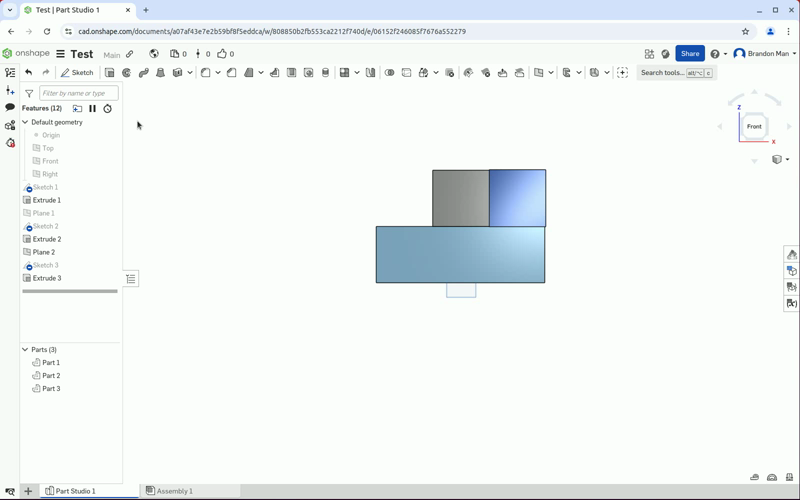
key(shift+h)
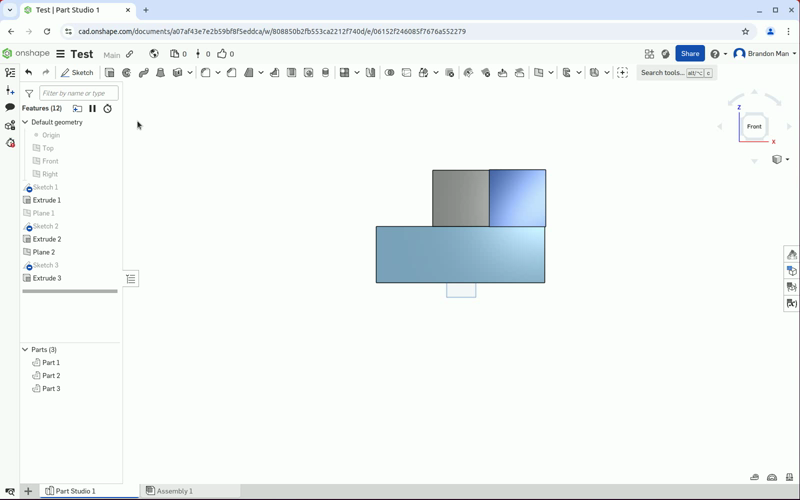
key(shift+h)
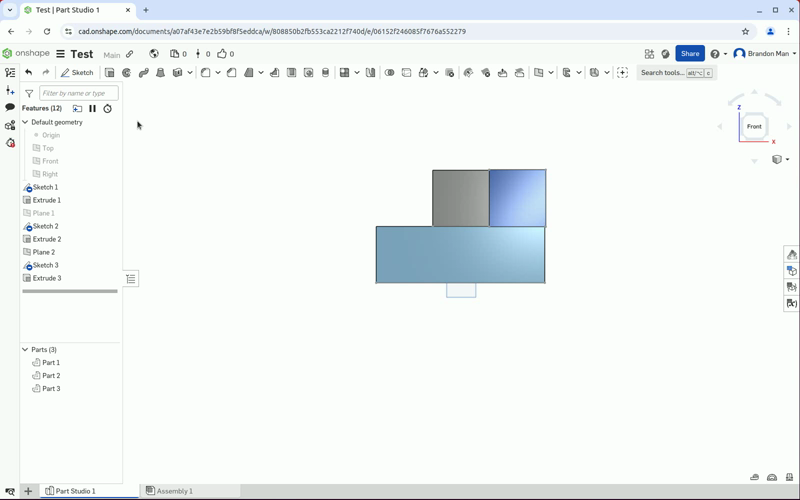
key(shift+7)
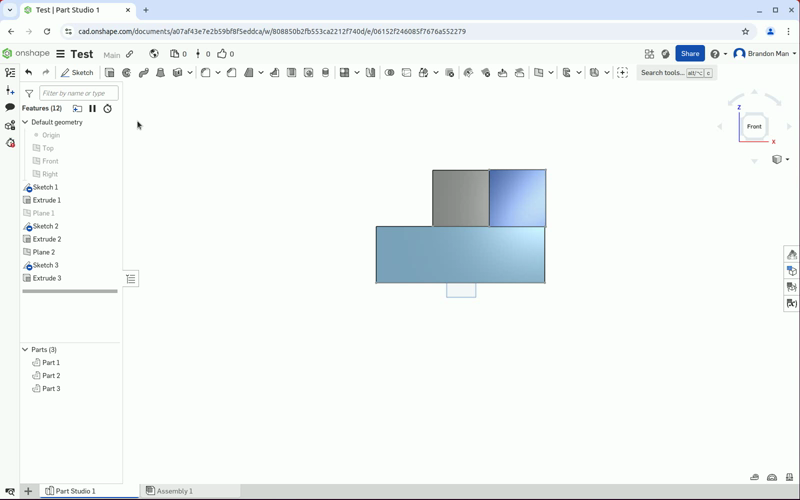
key(left, 2)
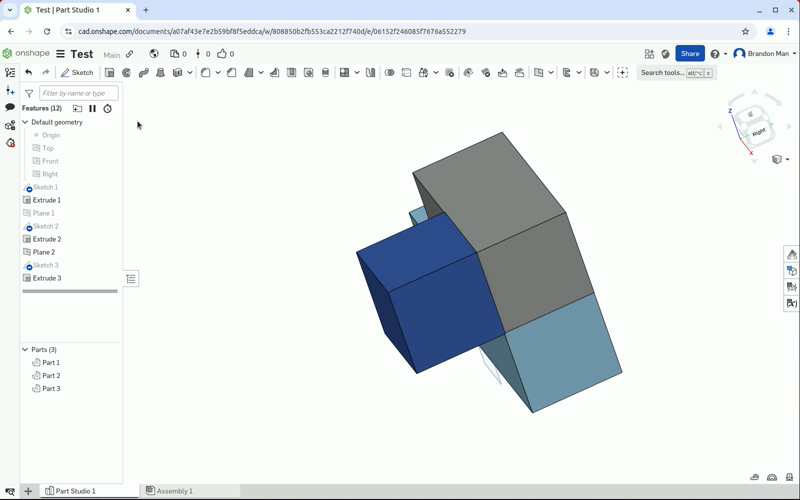
key(down, 2)
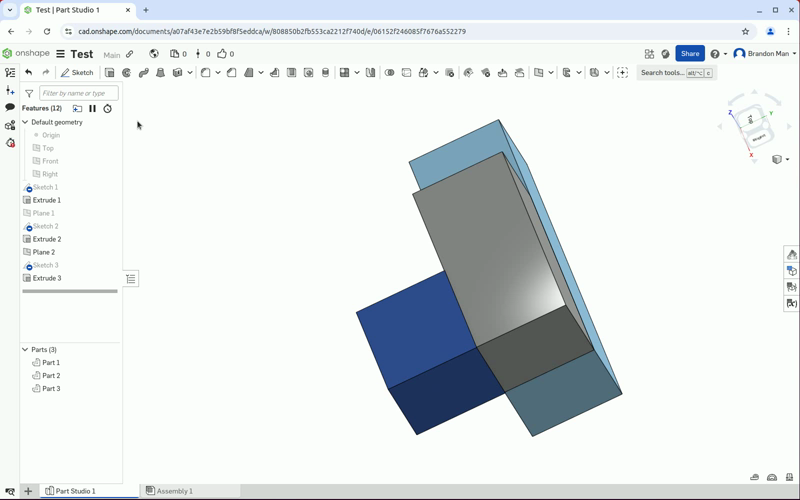
key(up, 2)
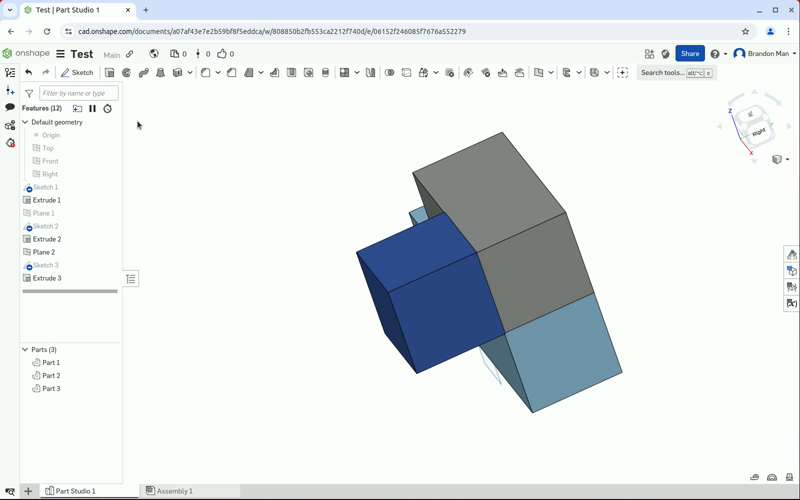
key(right, 2)
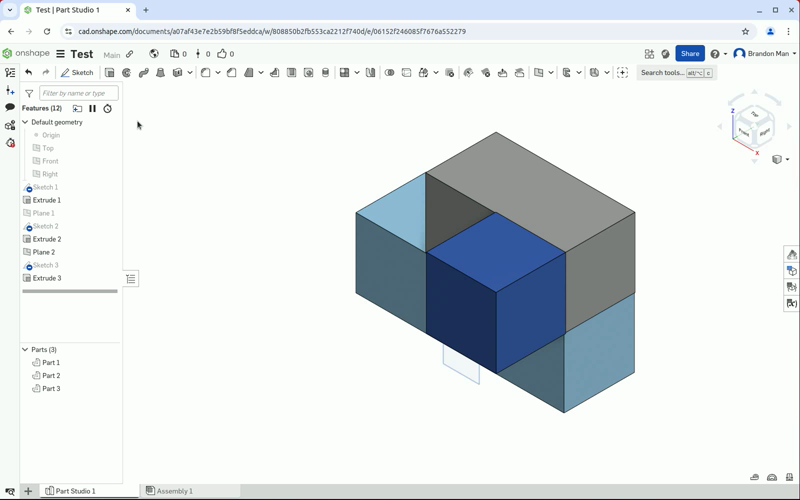
mouse_move(73, 189)
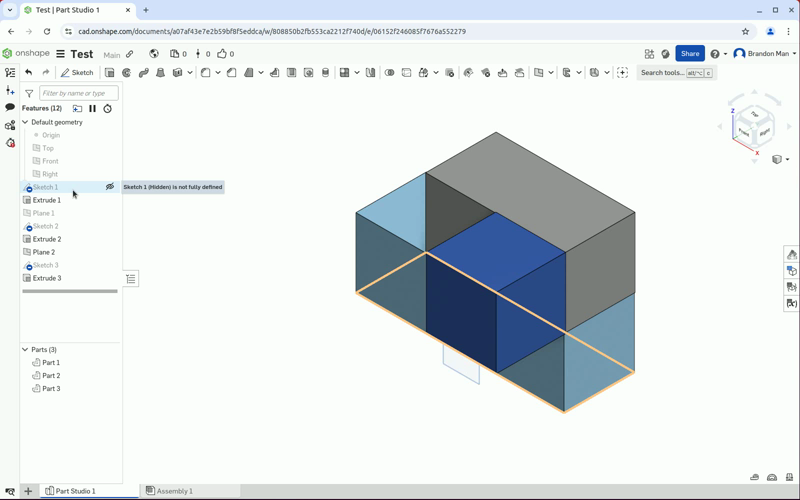
click(73, 189)